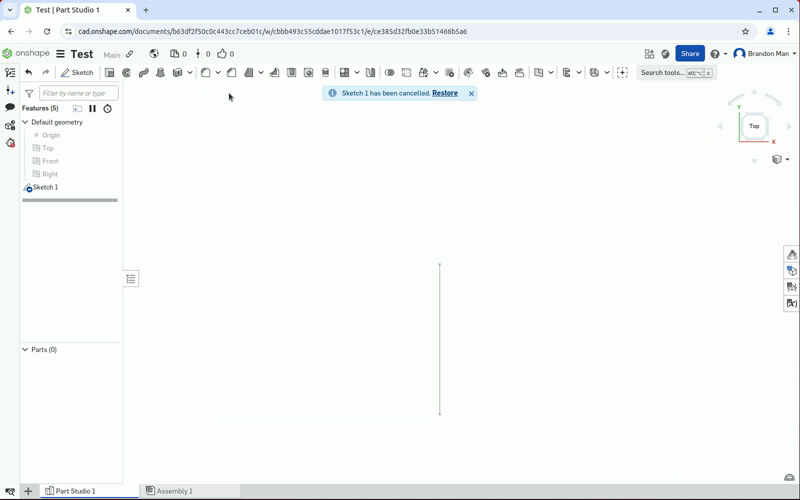
key(shift+h)
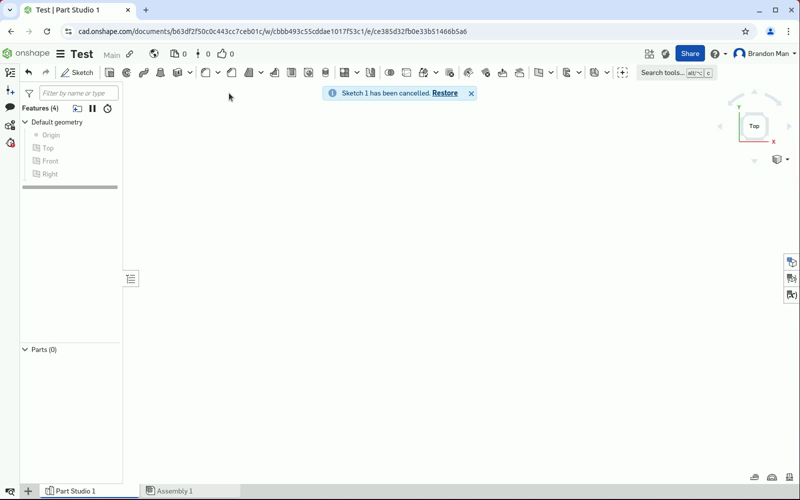
mouse_move(73, 352)
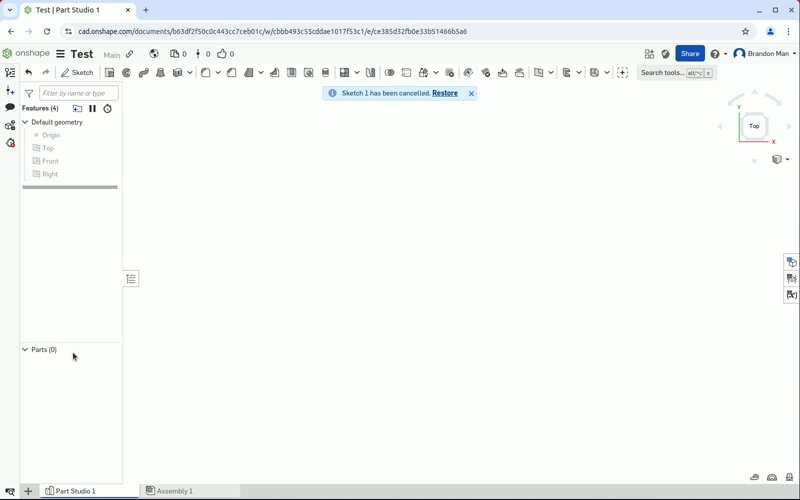
key(y)
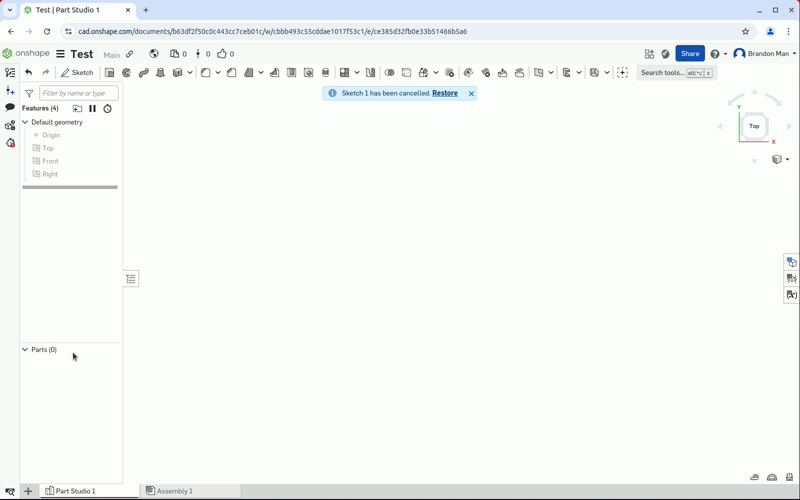
key(shift+p)
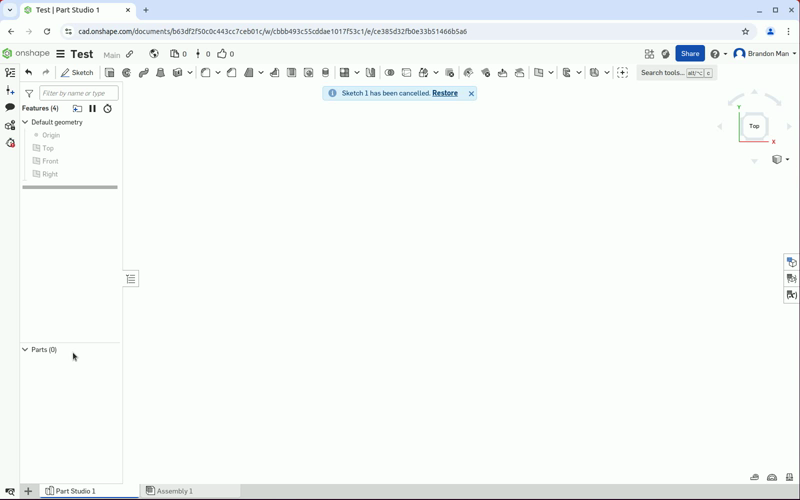
key(space)
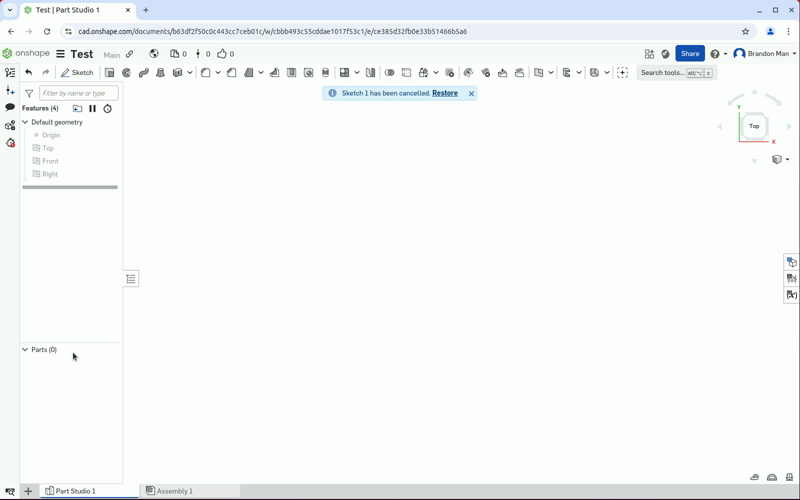
key_down(shift)
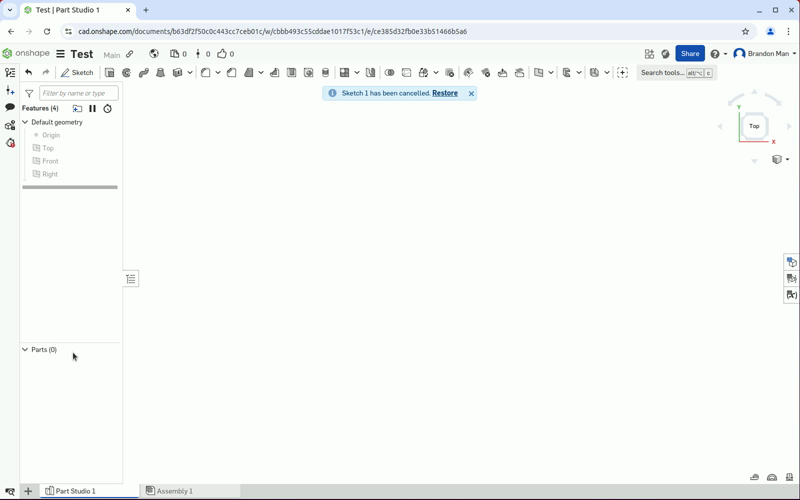
key(up)
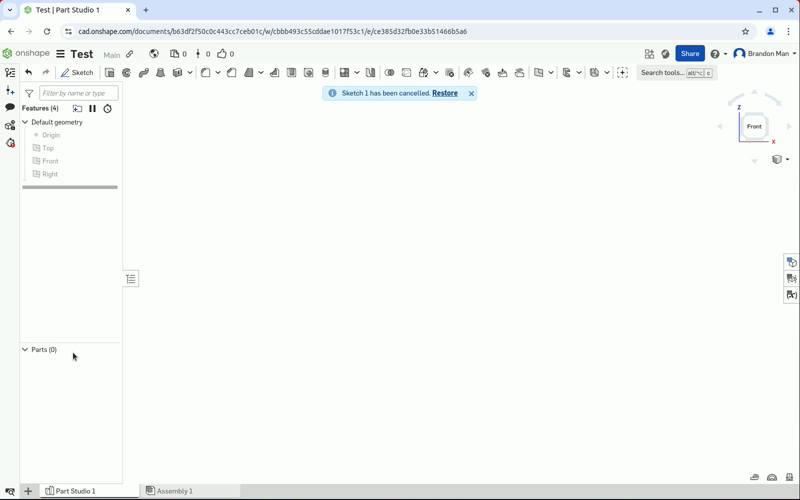
key_up(shift)
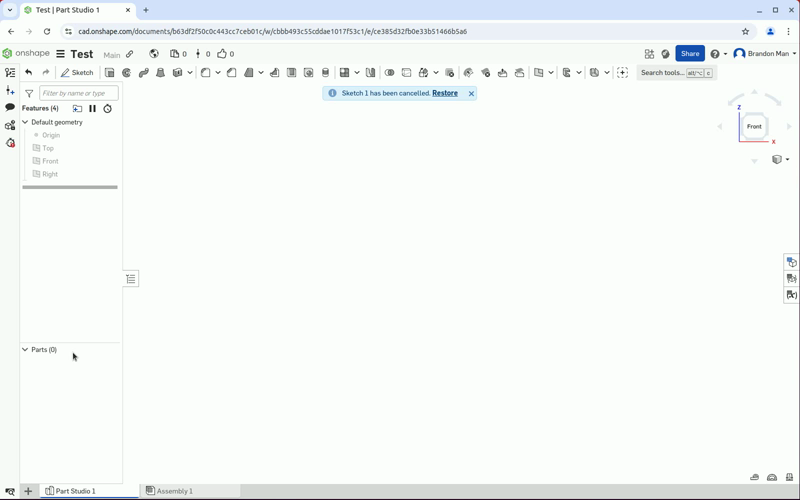
mouse_move(73, 352)
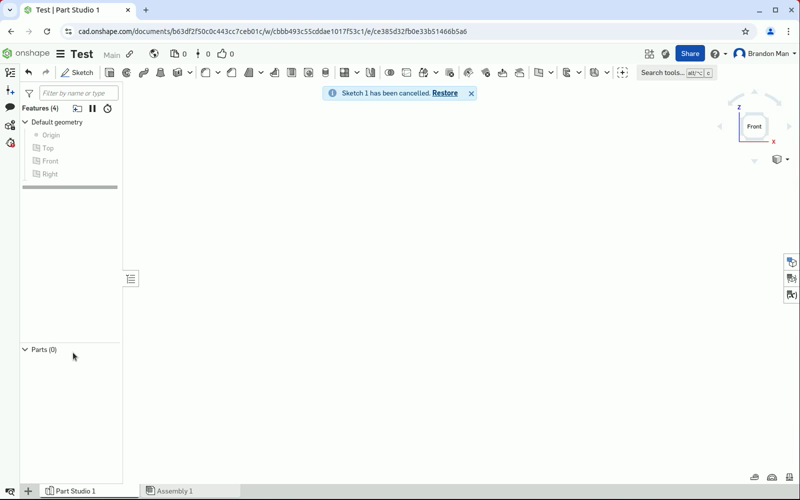
key(shift+y)
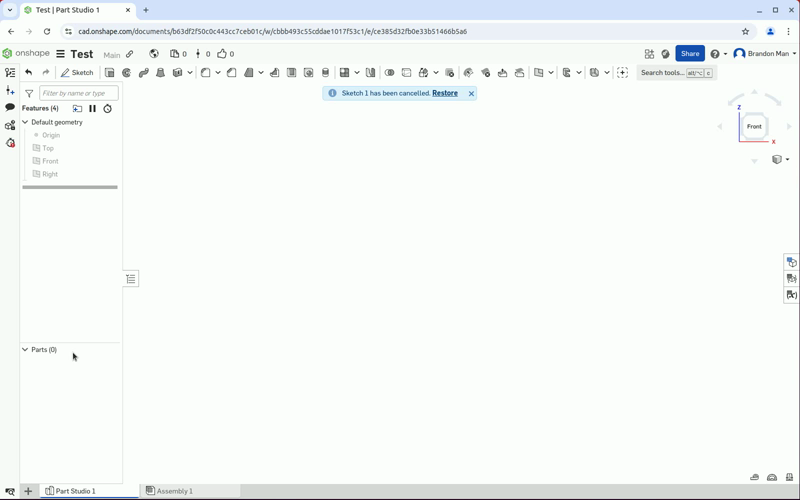
key(shift+s)
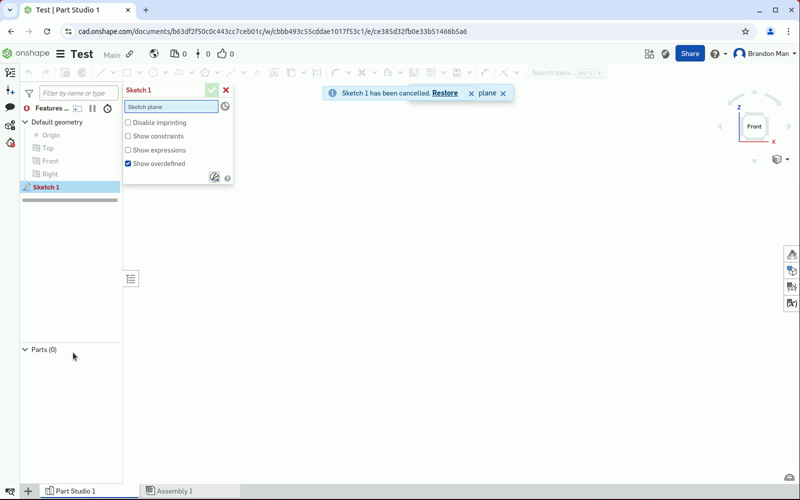
mouse_move(73, 163)
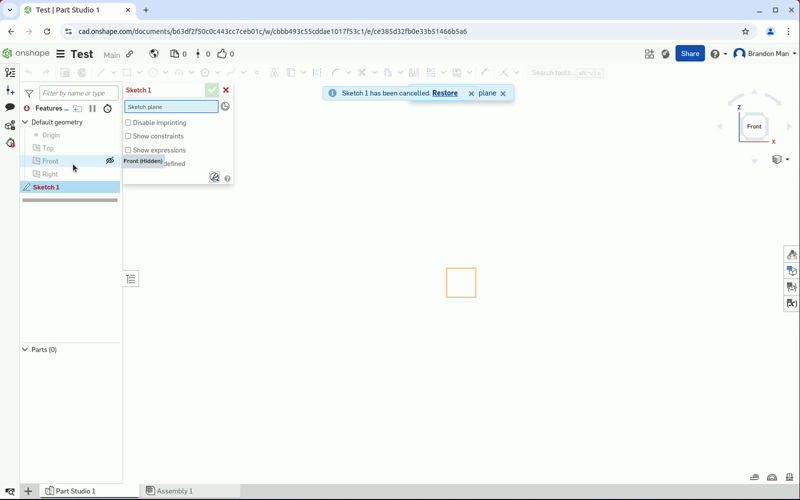
click(73, 163)
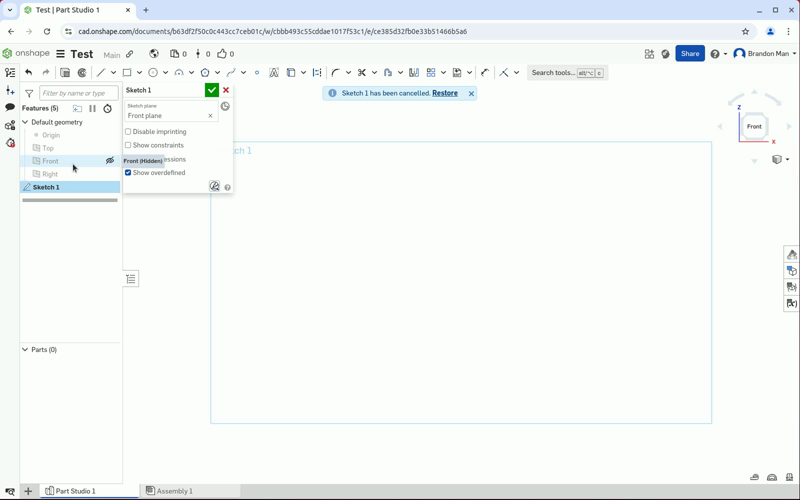
mouse_move(73, 352)
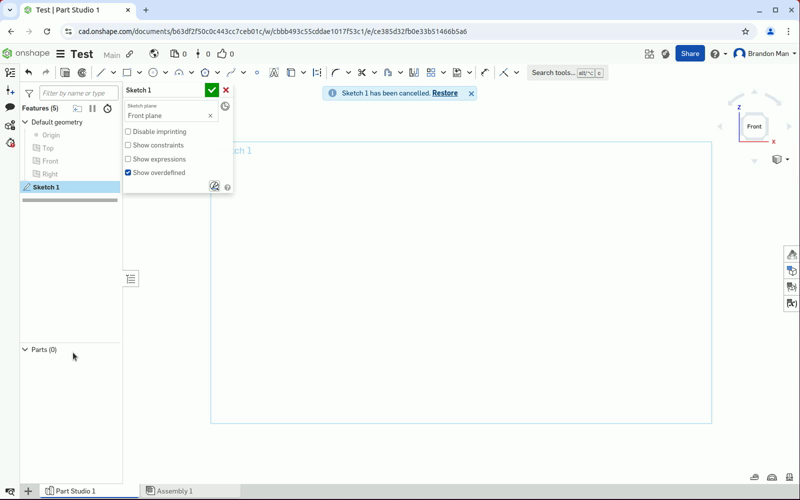
key(y)
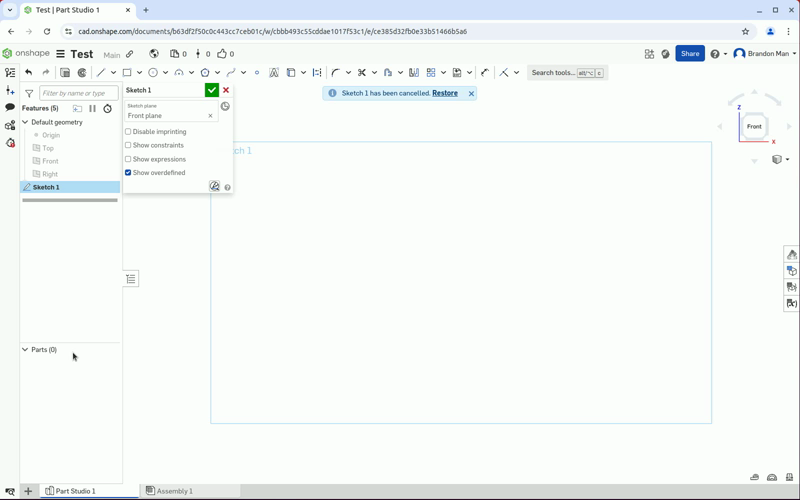
key(l)
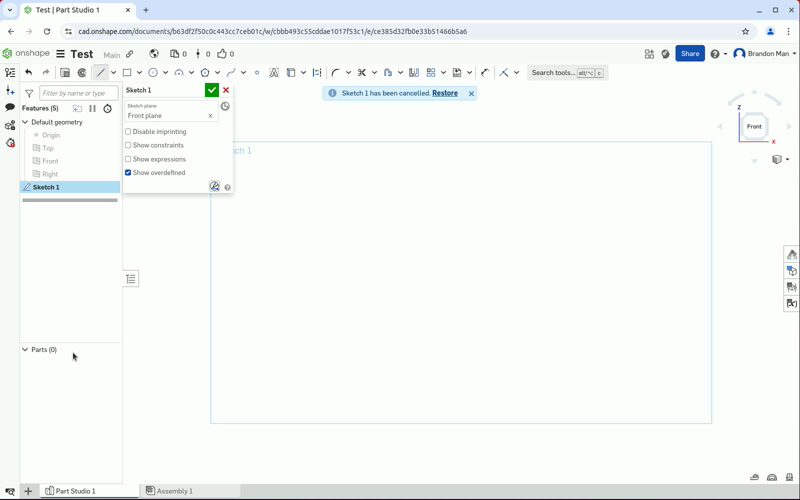
key_down(shift)
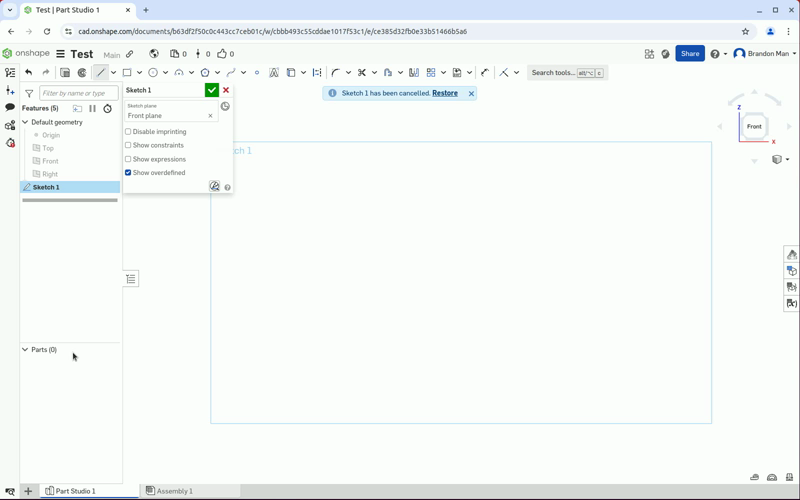
mouse_move(392, 282)
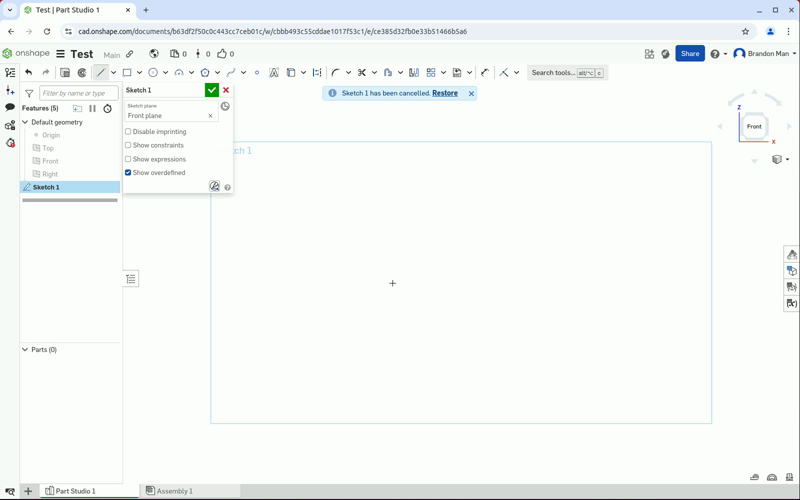
click(392, 282)
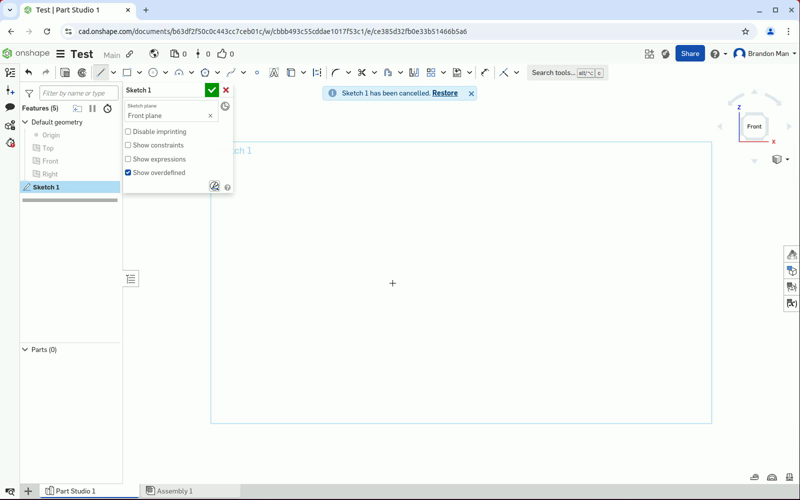
key_up(shift)
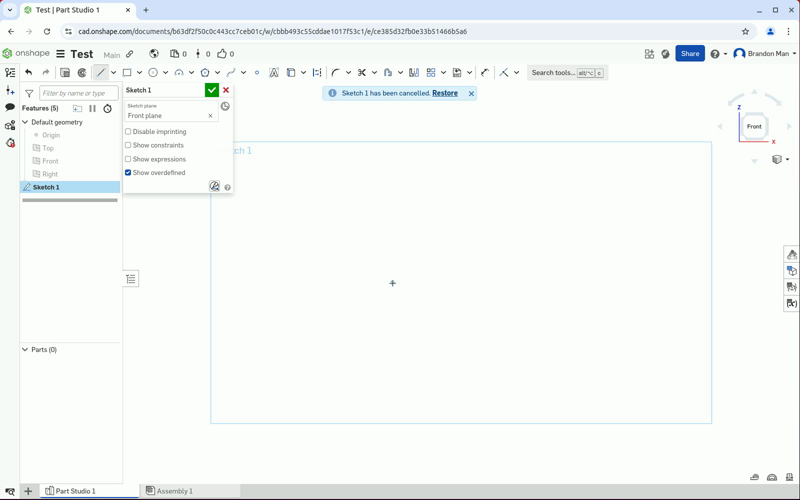
key_down(shift)
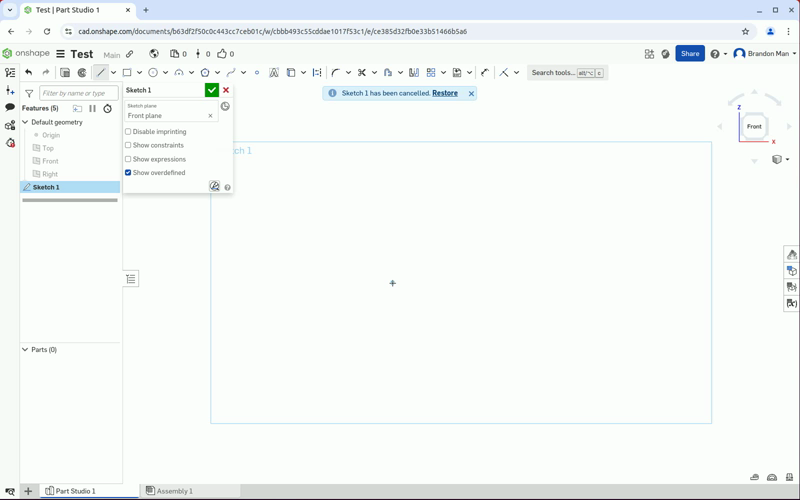
mouse_move(528, 282)
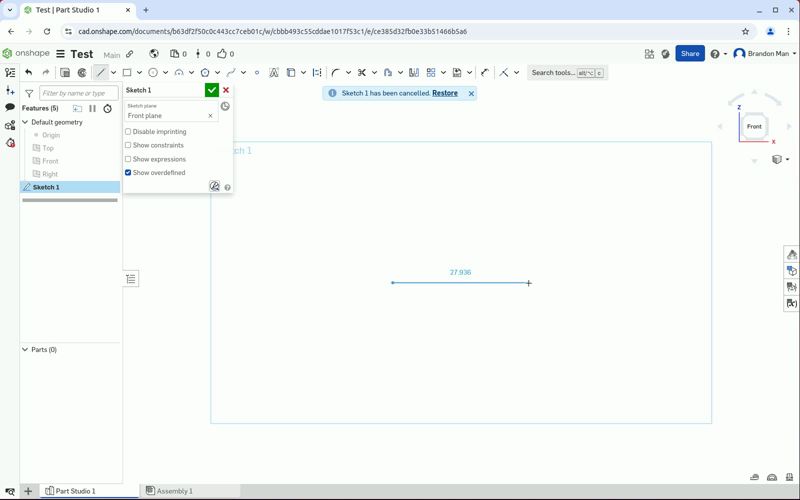
click(528, 282)
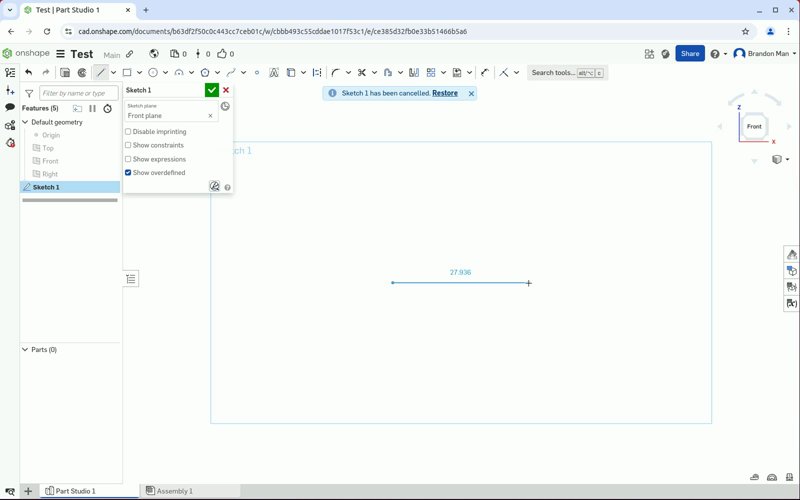
key_up(shift)
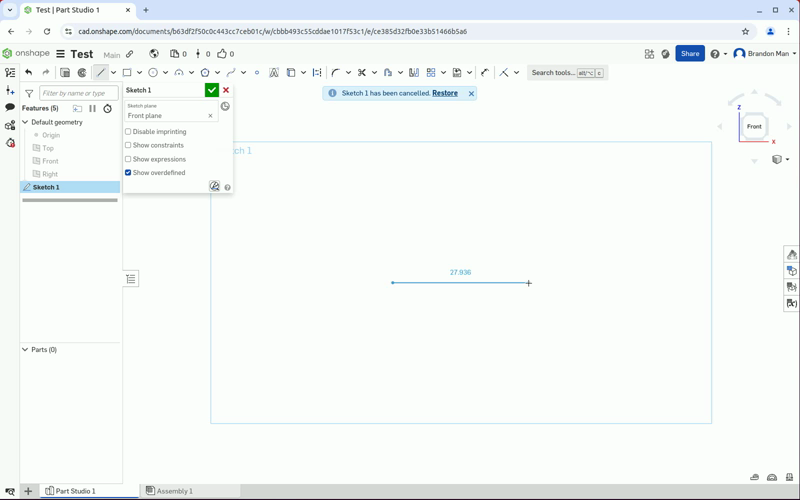
key_down(shift)
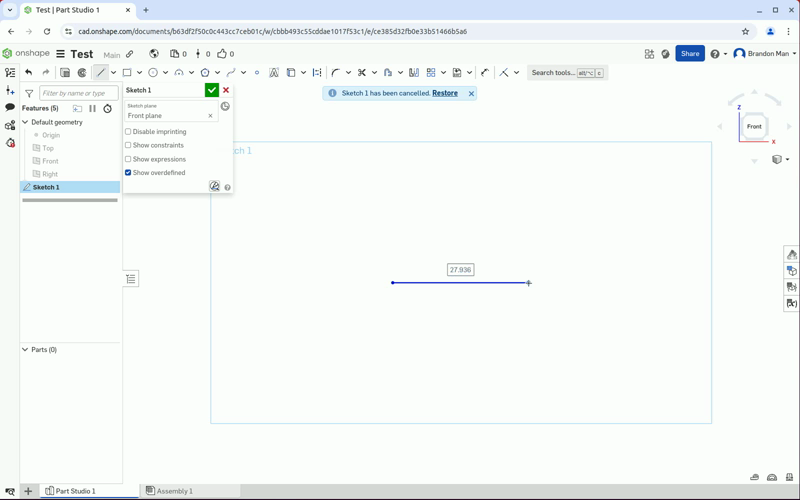
mouse_move(528, 211)
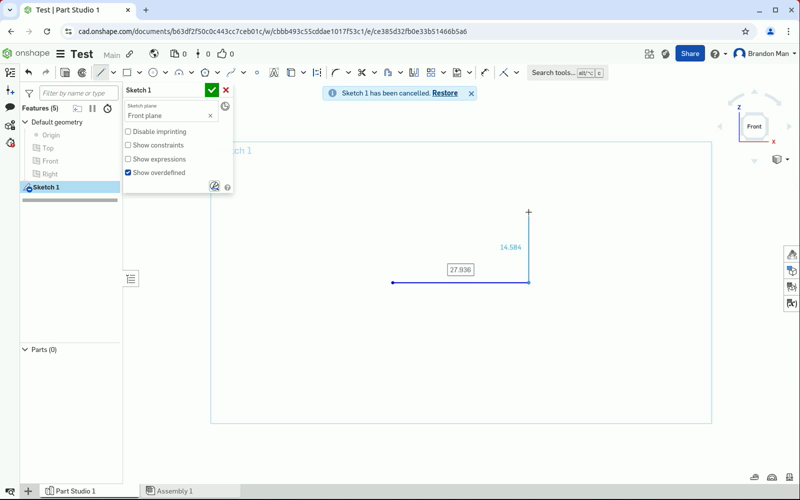
click(528, 211)
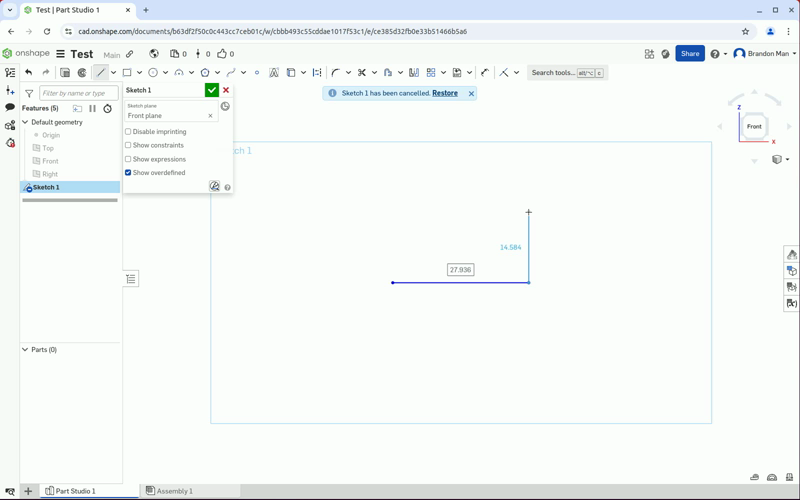
key_up(shift)
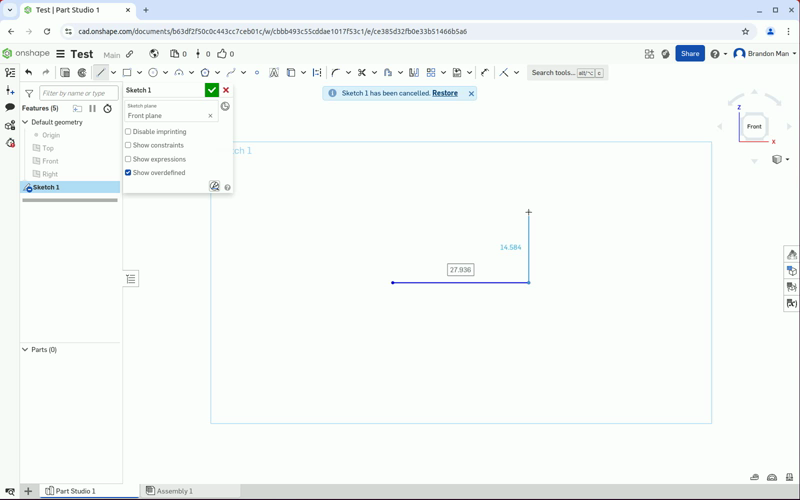
key_down(shift)
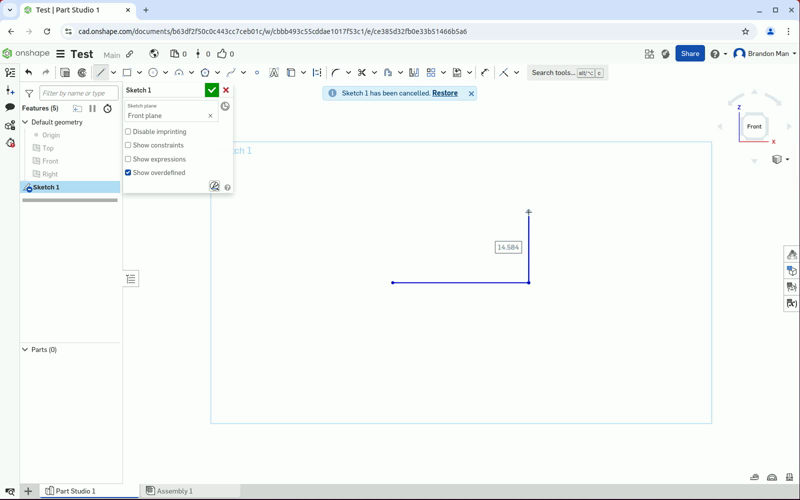
mouse_move(459, 207)
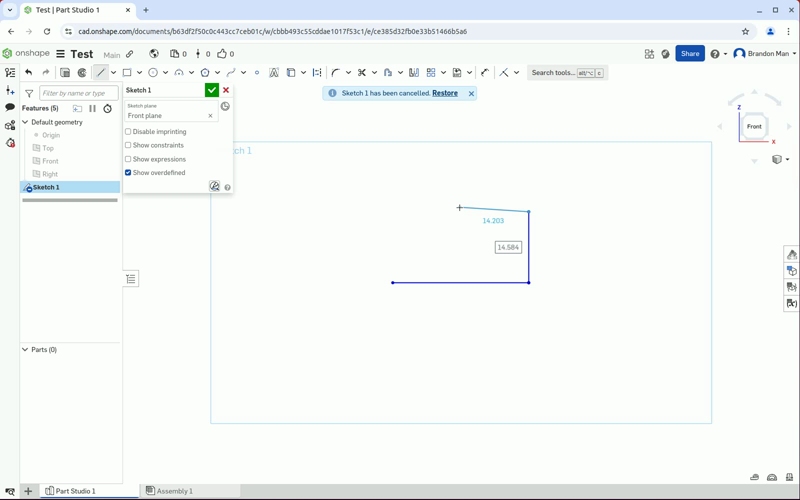
click(459, 207)
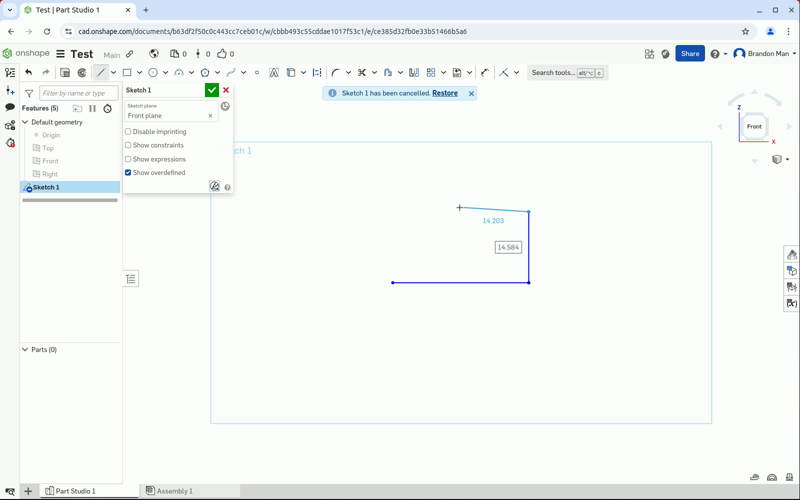
key_up(shift)
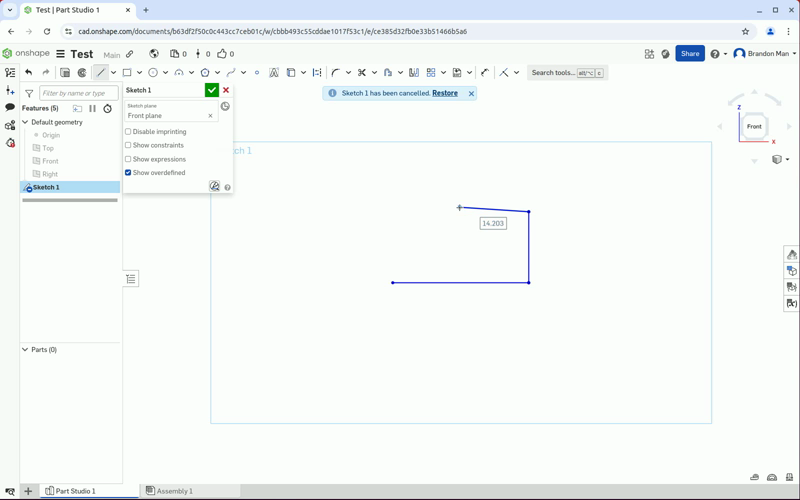
key_down(shift)
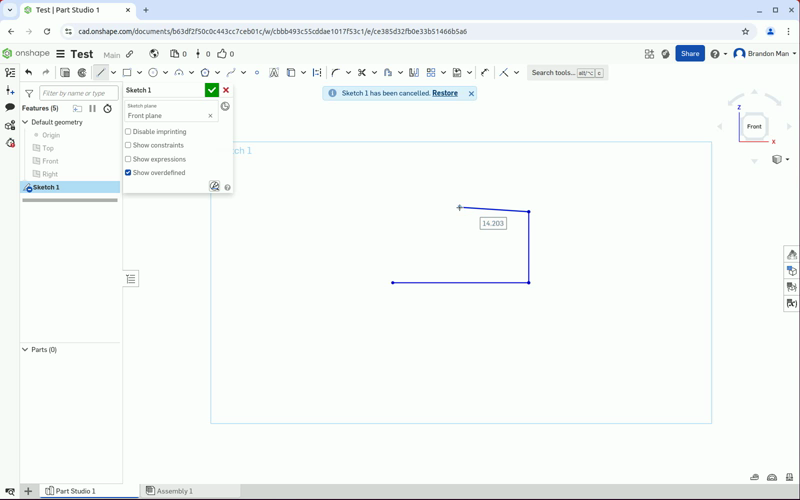
mouse_move(392, 211)
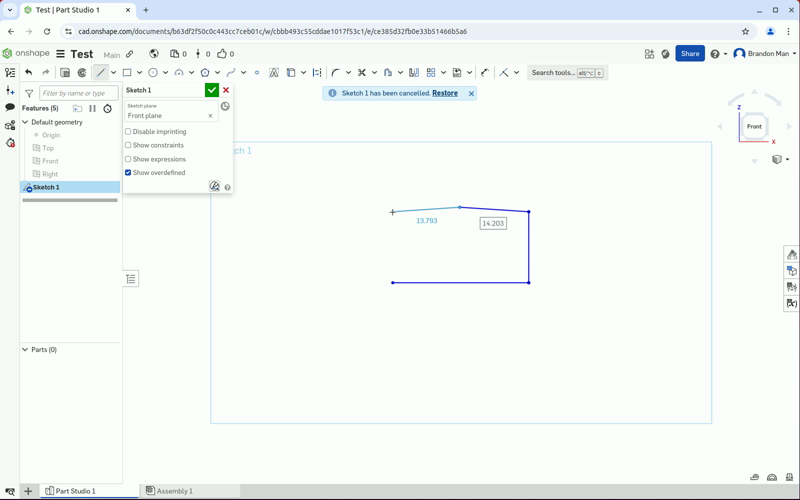
click(392, 211)
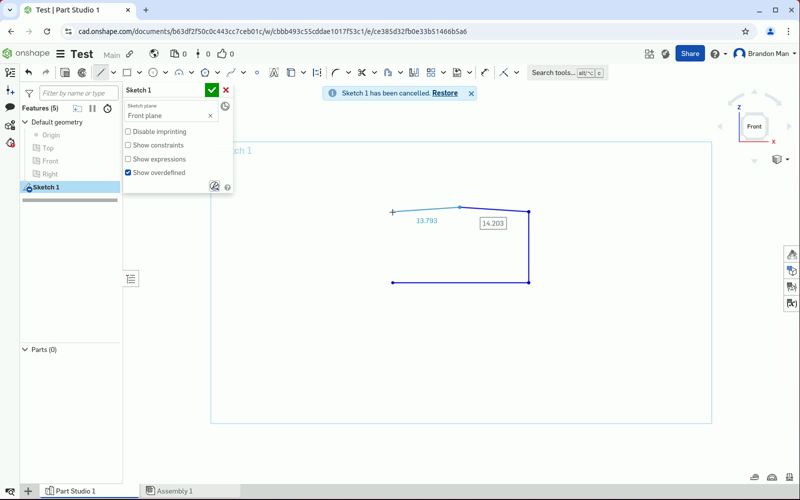
key_up(shift)
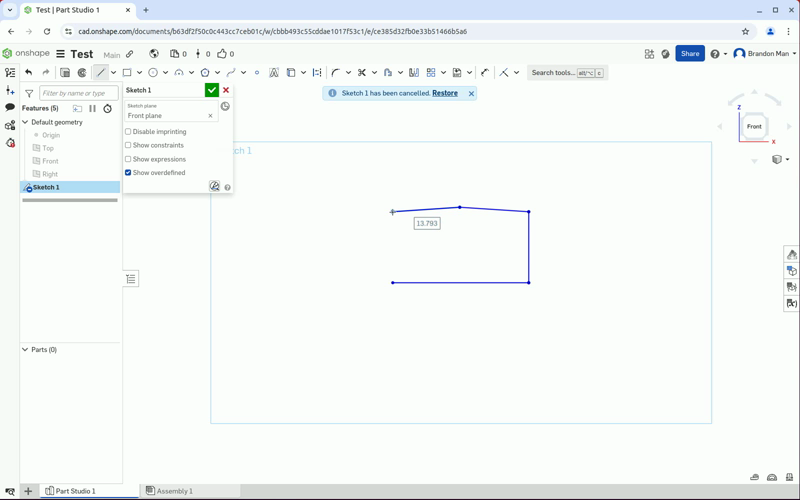
key_down(shift)
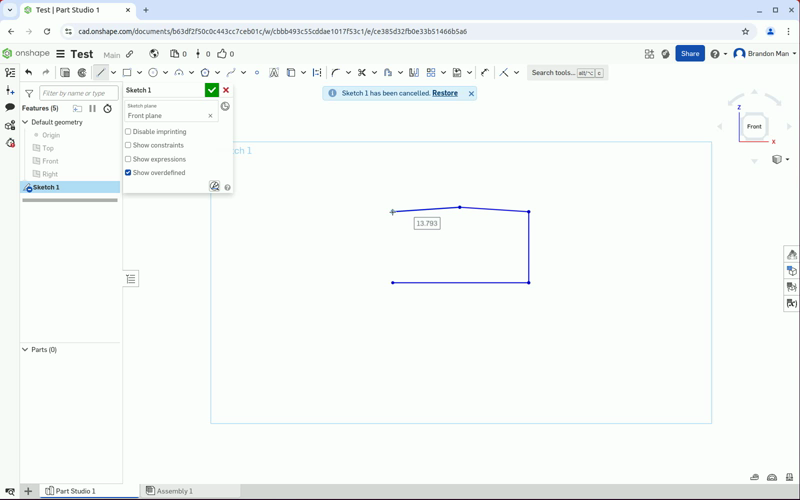
mouse_move(392, 282)
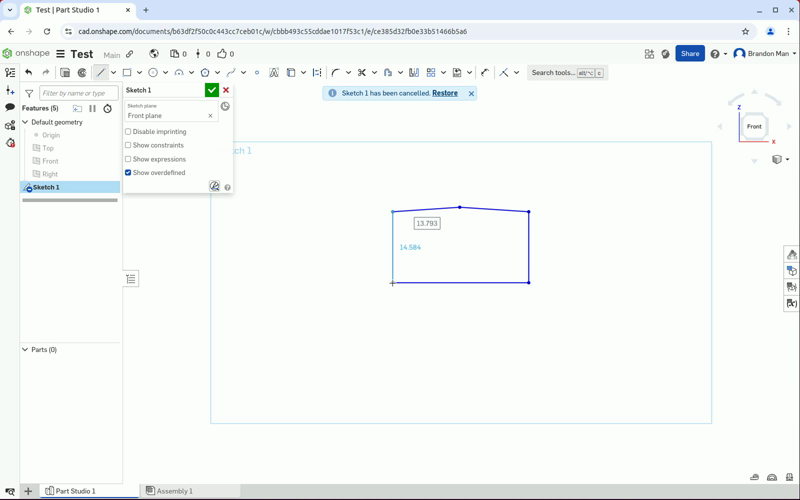
key_up(shift)
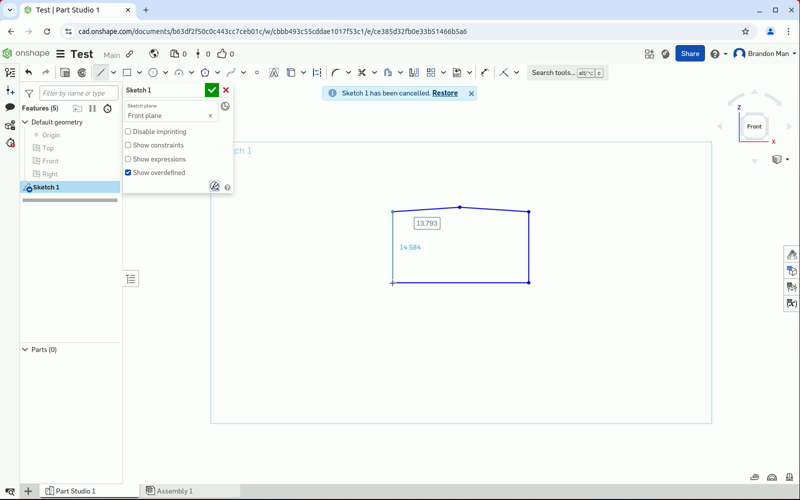
click(392, 282)
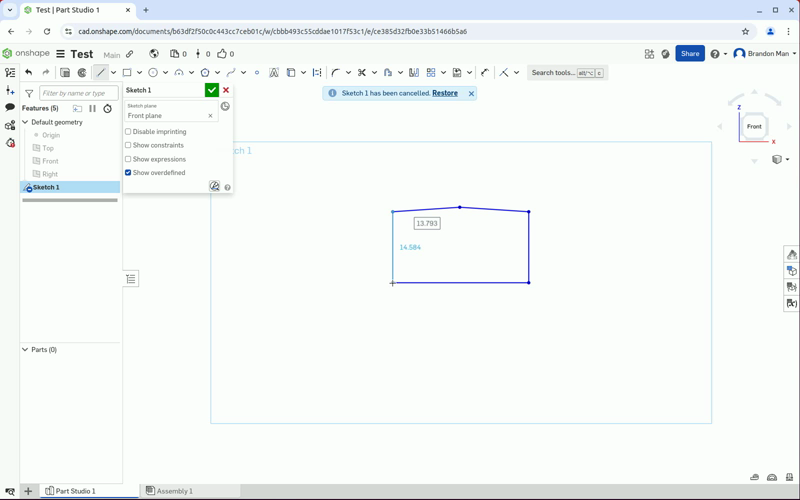
key(esc)
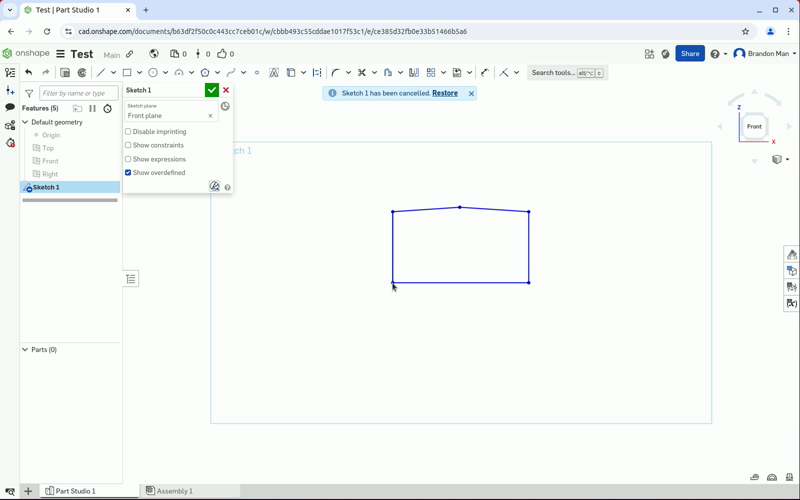
mouse_move(412, 250)
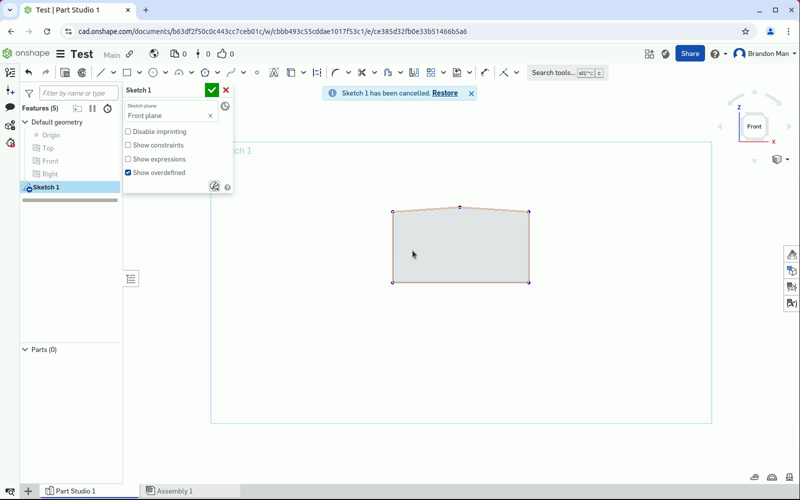
click(412, 250)
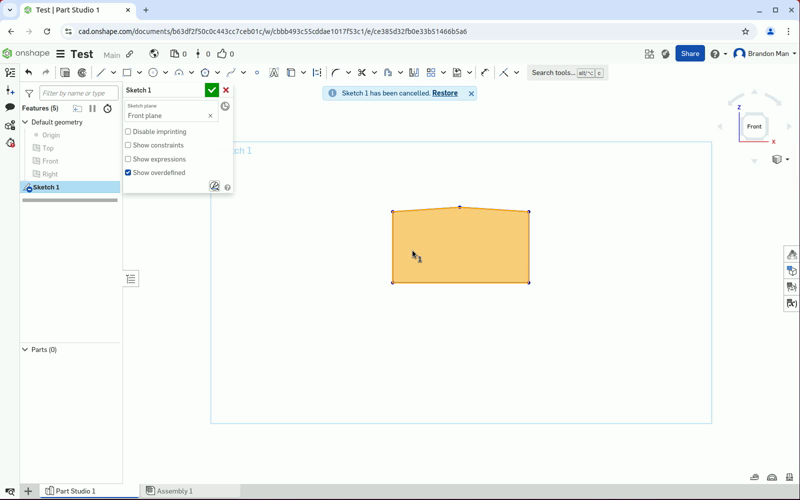
mouse_move(73, 352)
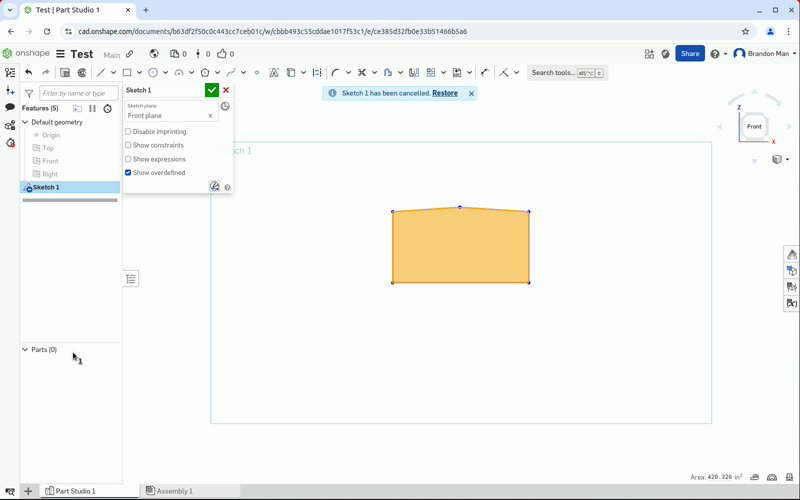
key(shift+y)
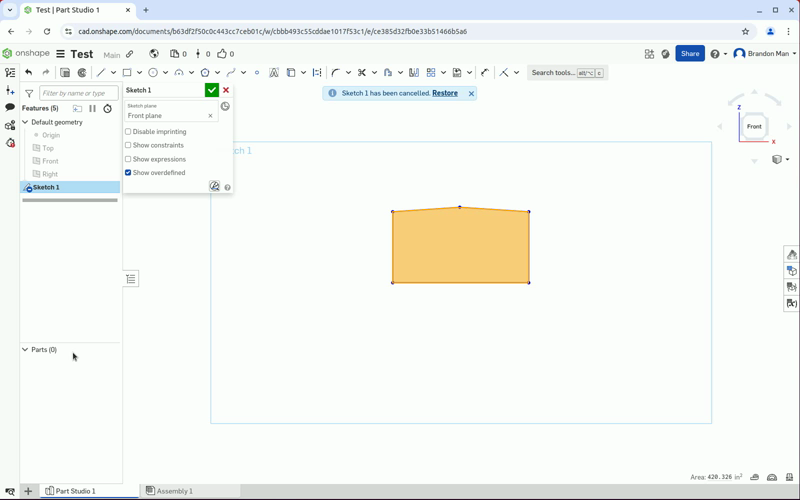
key(shift+e)
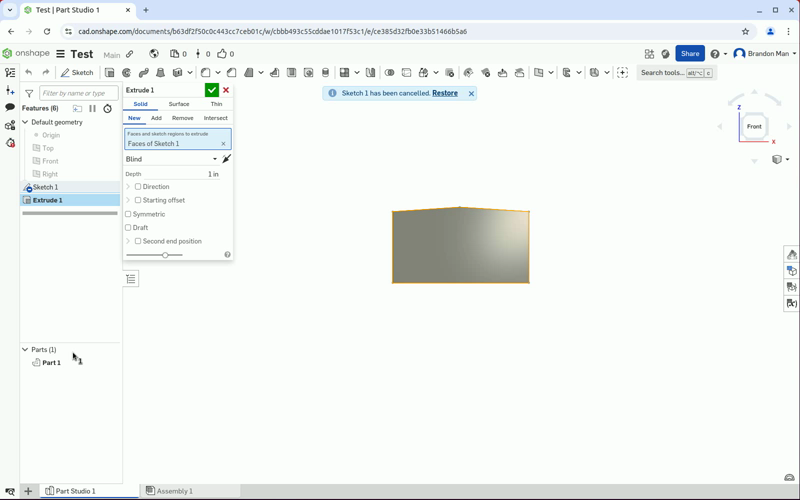
mouse_move(143, 106)
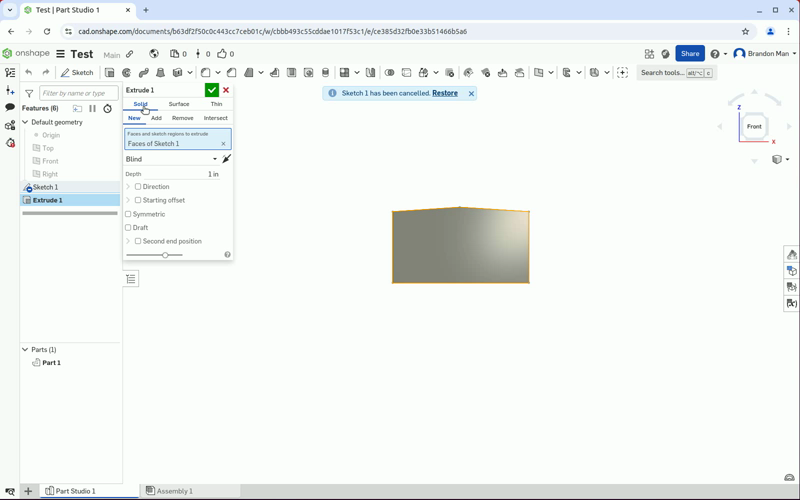
click(143, 106)
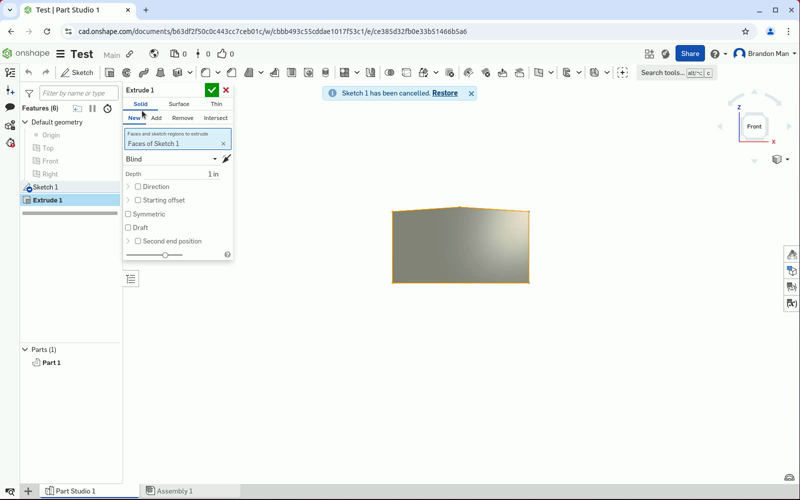
mouse_move(137, 120)
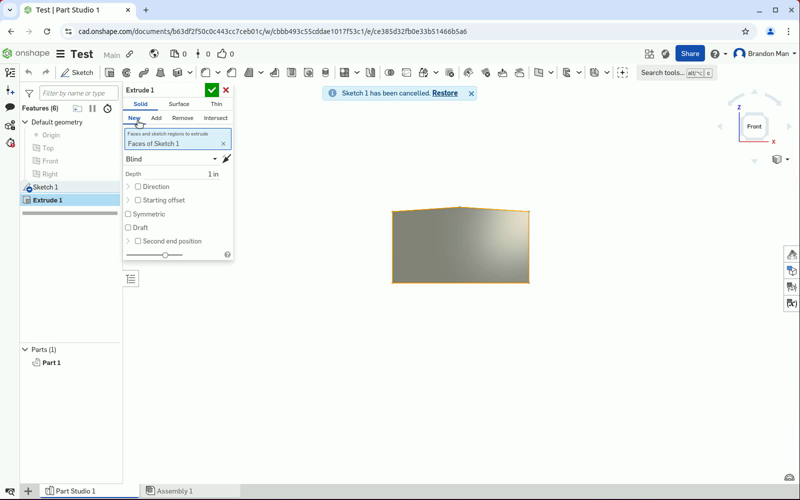
click(137, 120)
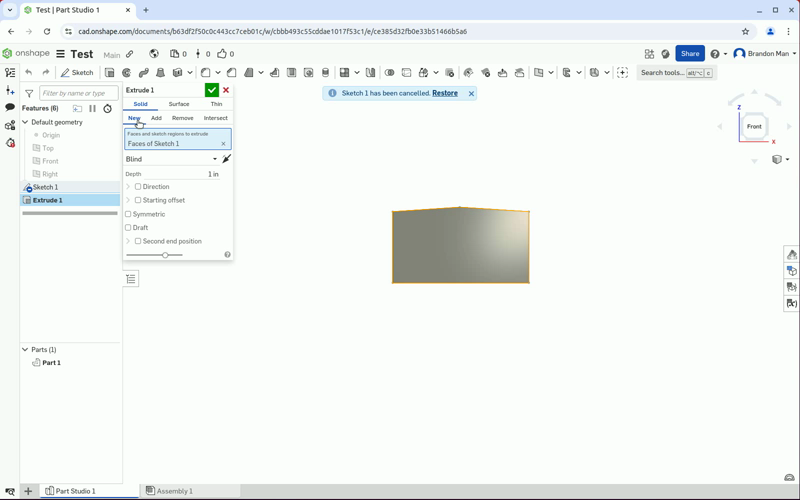
key(tab, 4)
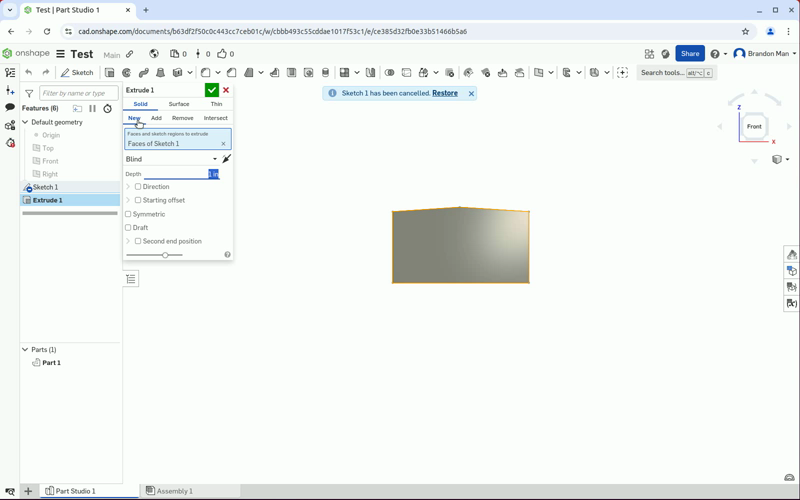
text(-18.535)
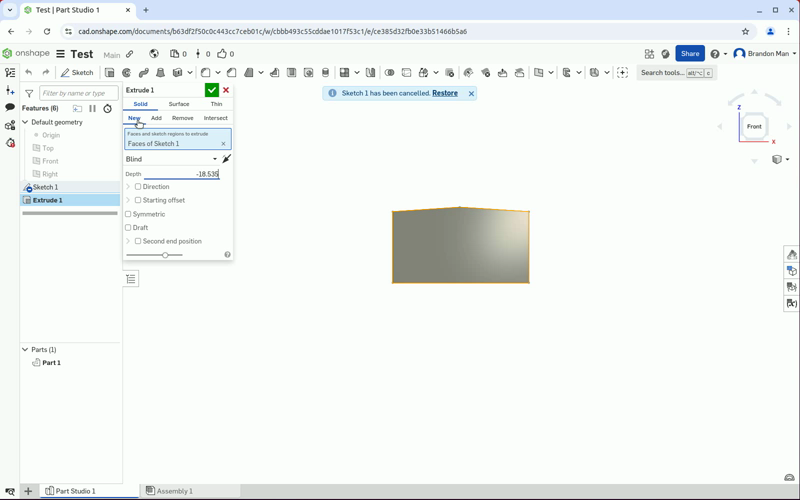
key(enter)
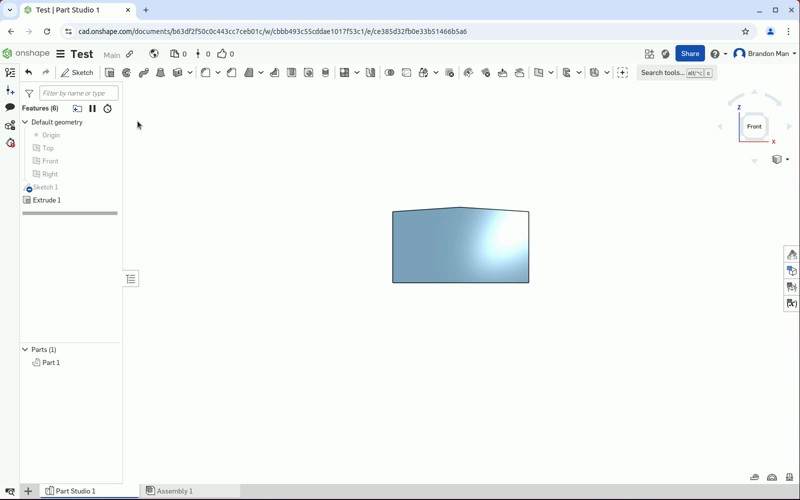
key(shift+h)
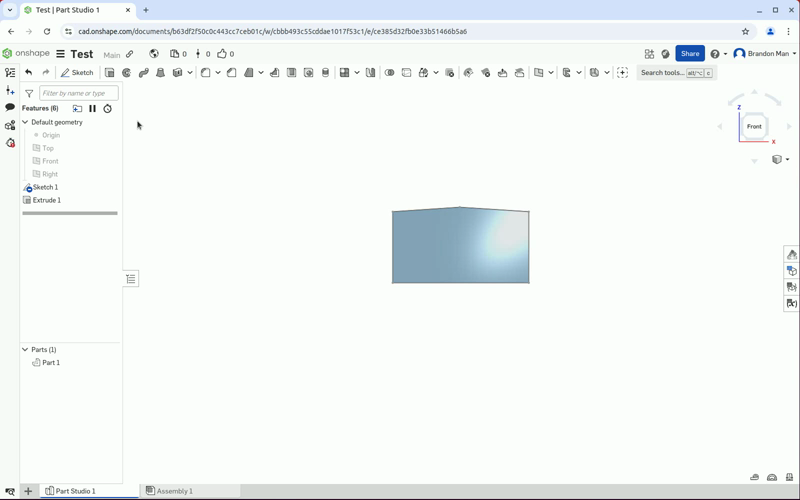
key(shift+h)
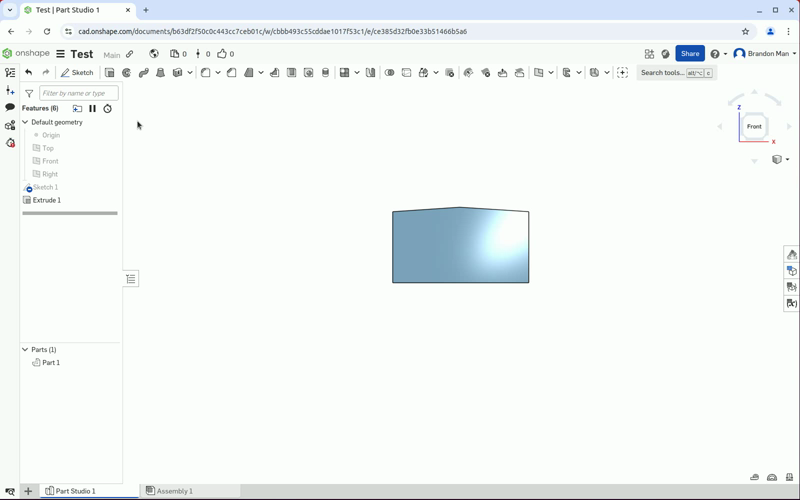
mouse_move(73, 189)
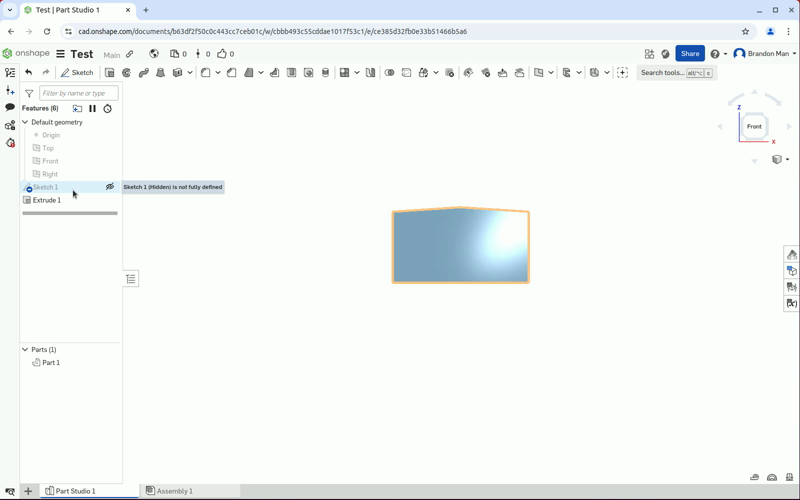
click(73, 189)
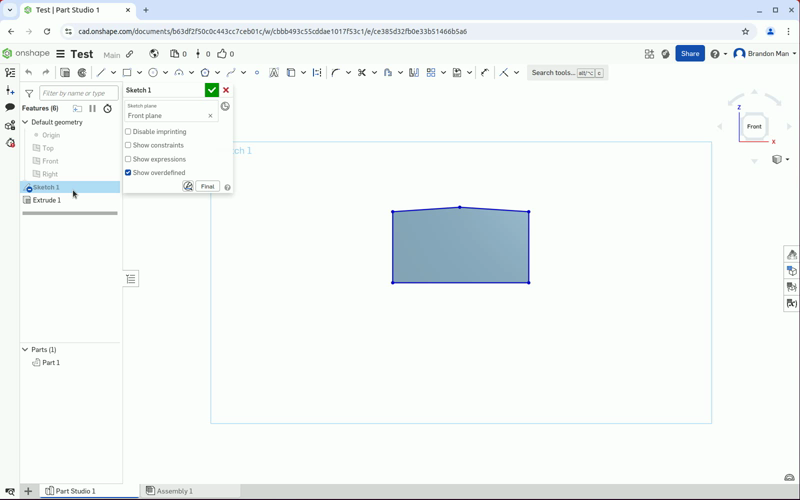
mouse_move(229, 92)
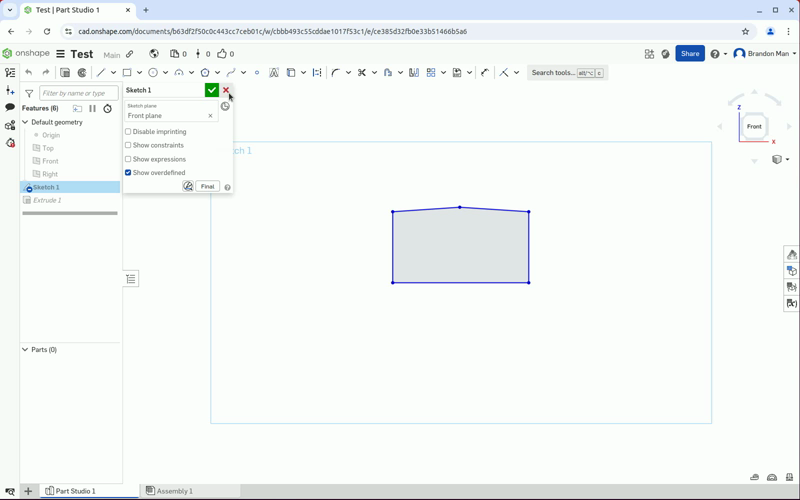
click(229, 92)
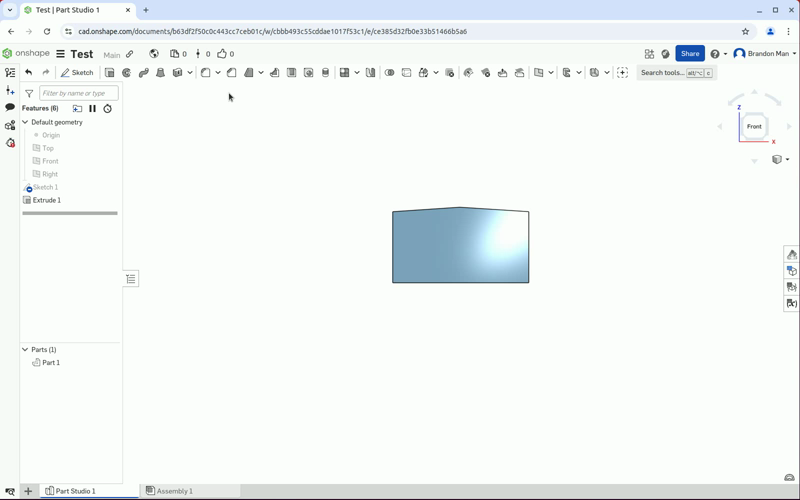
mouse_move(73, 352)
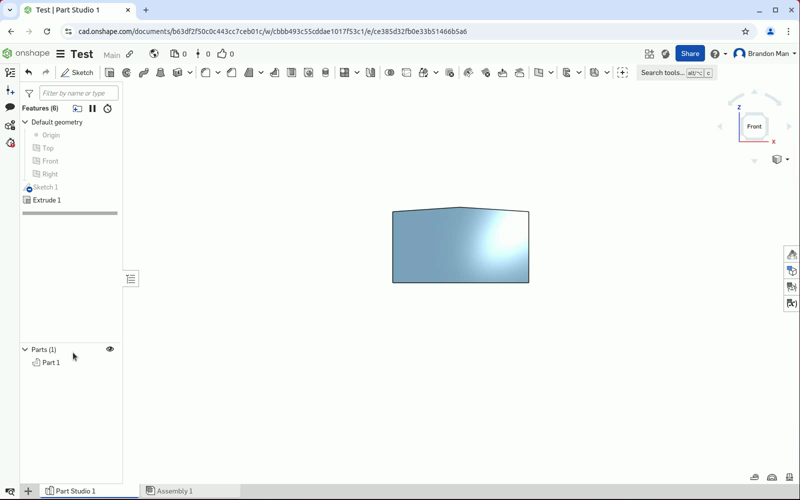
key(y)
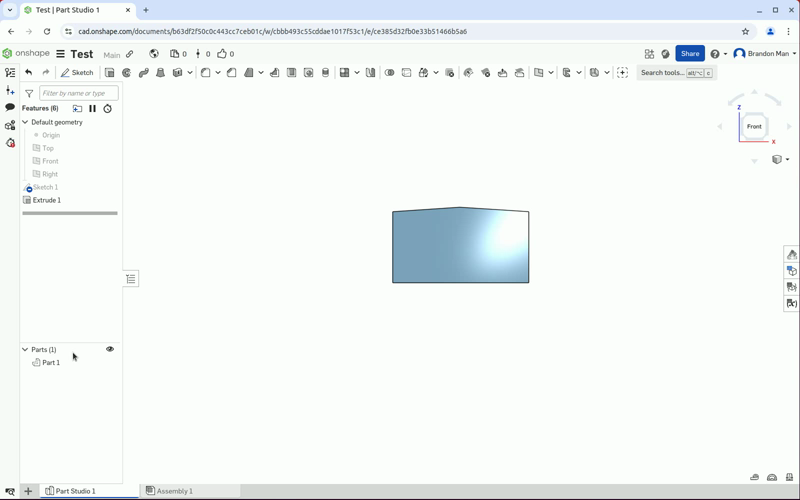
key(shift+p)
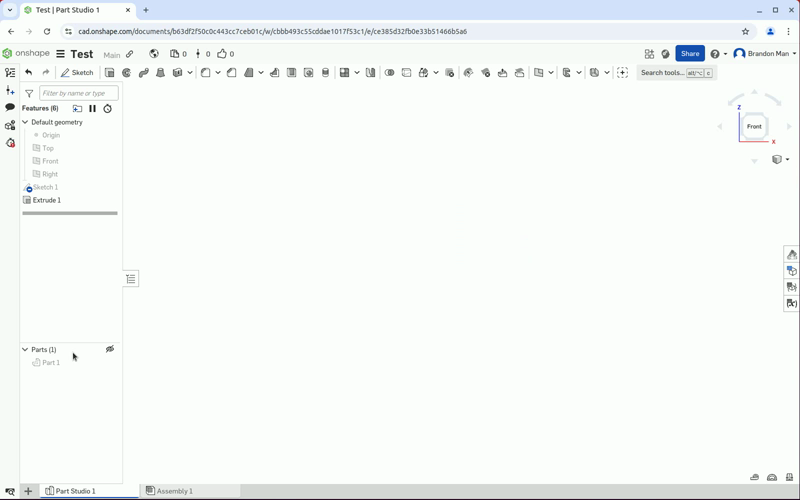
key(space)
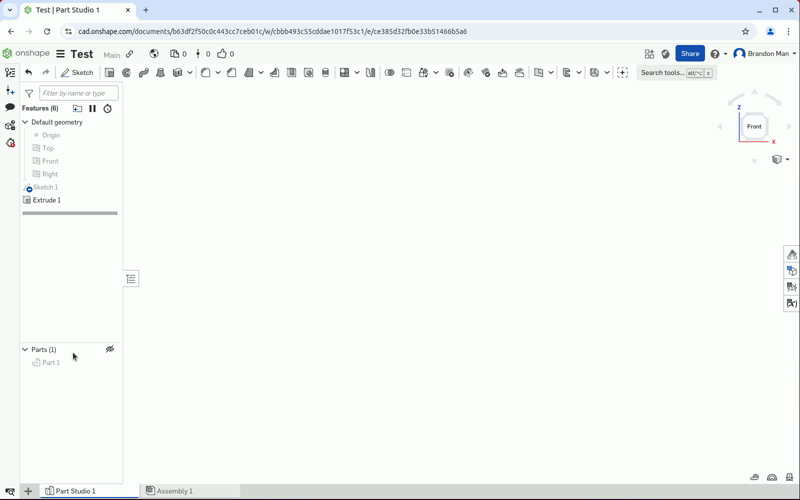
key_down(shift)
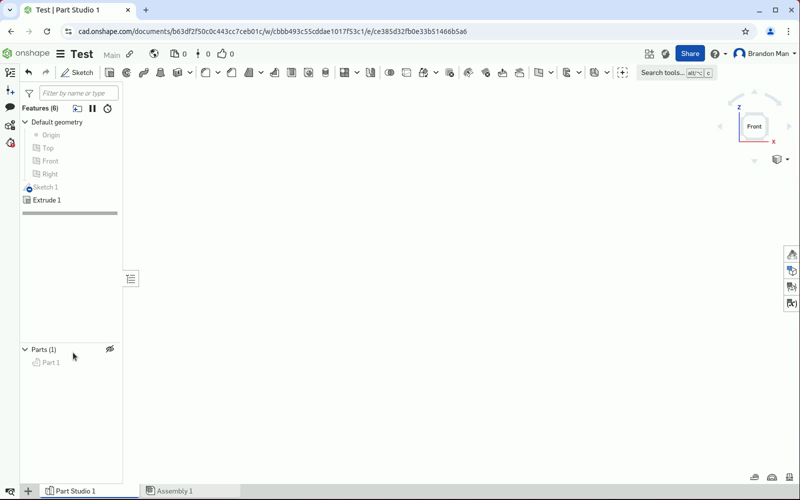
key(left)
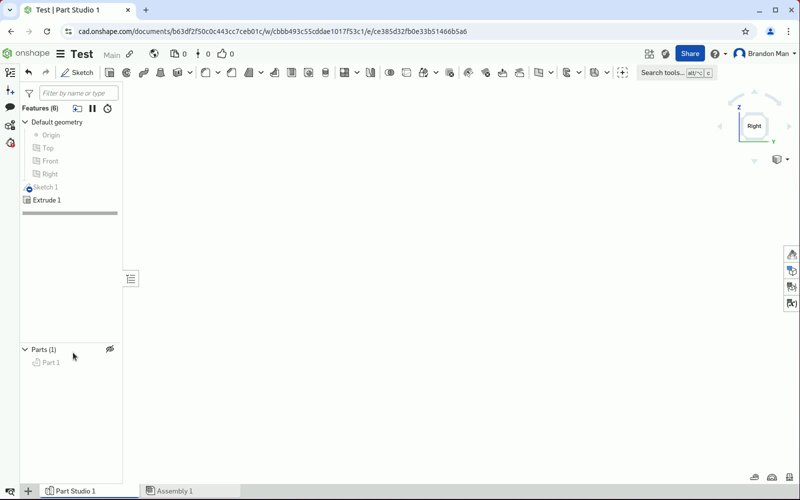
key_up(shift)
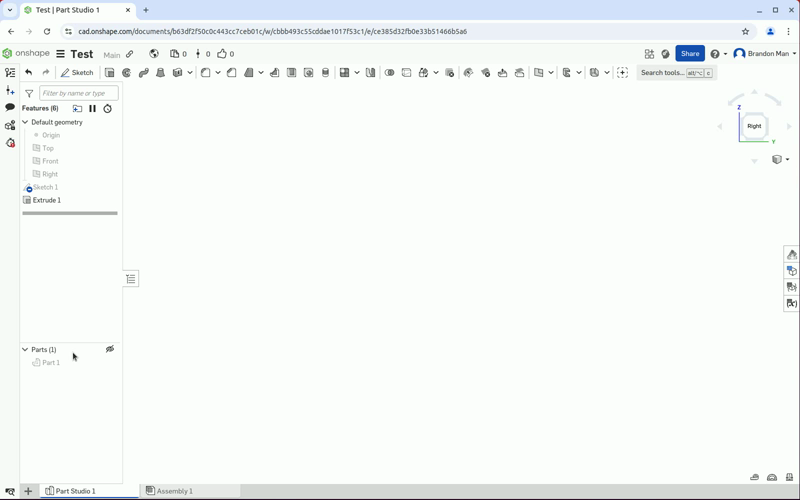
mouse_move(73, 352)
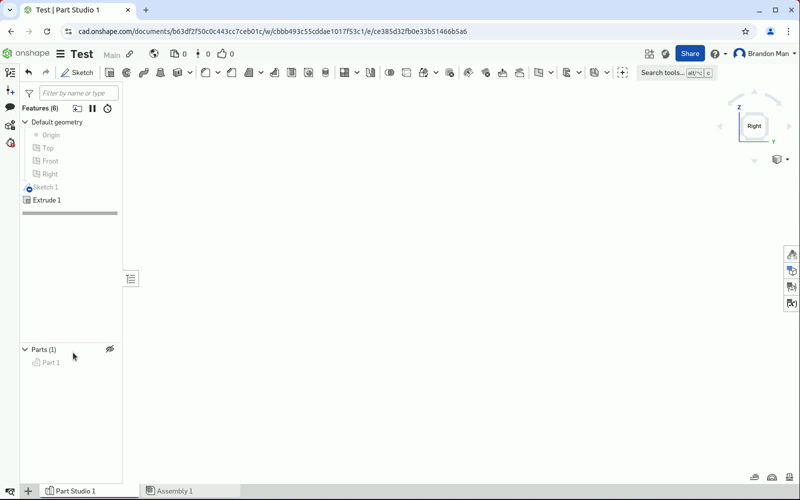
key(shift+y)
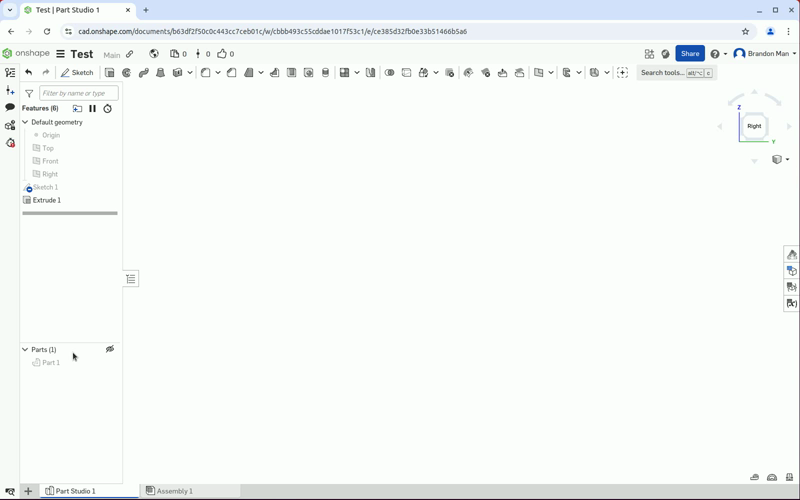
key(shift+s)
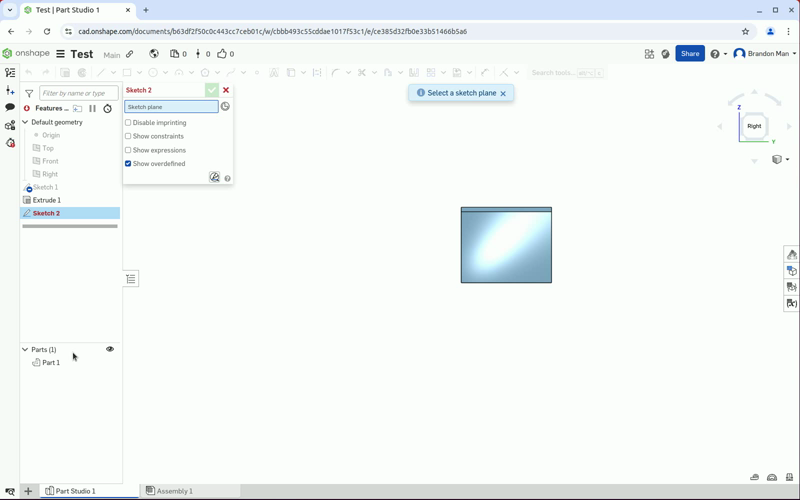
mouse_move(73, 176)
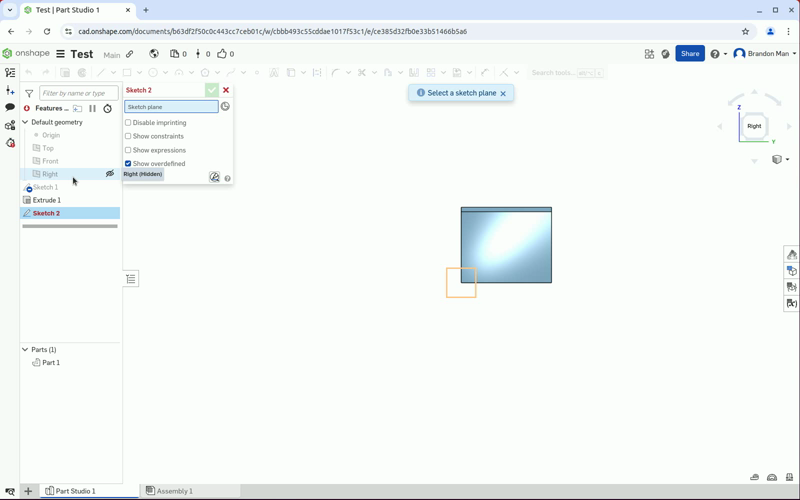
click(73, 176)
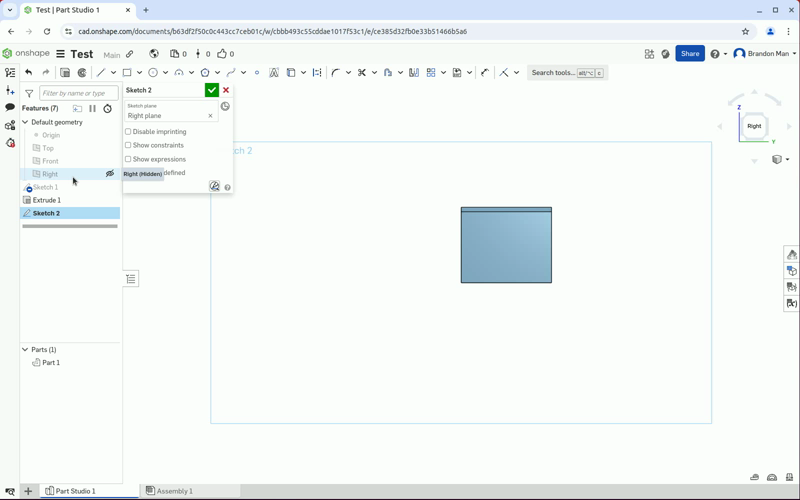
mouse_move(73, 352)
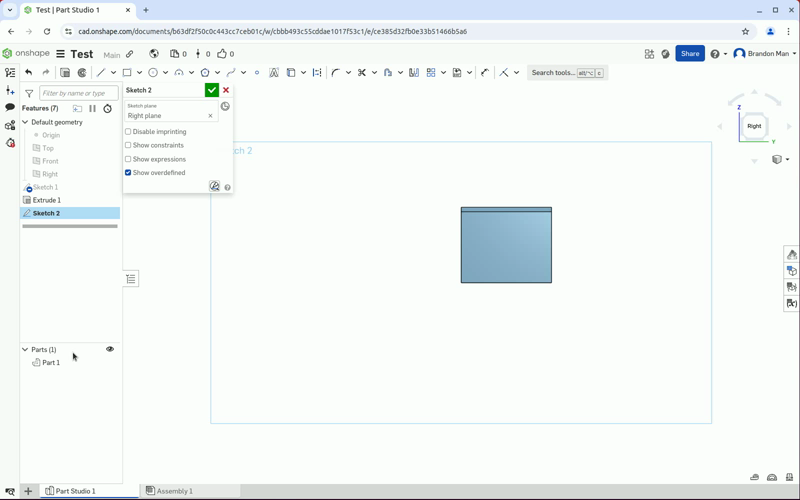
key(y)
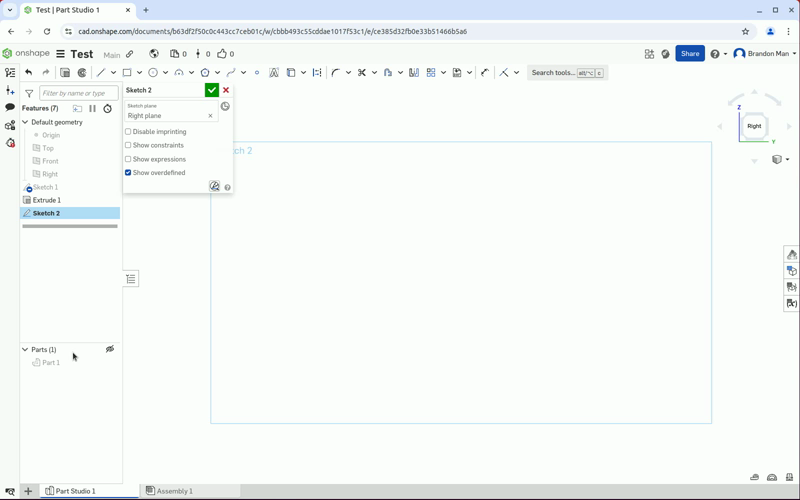
key(l)
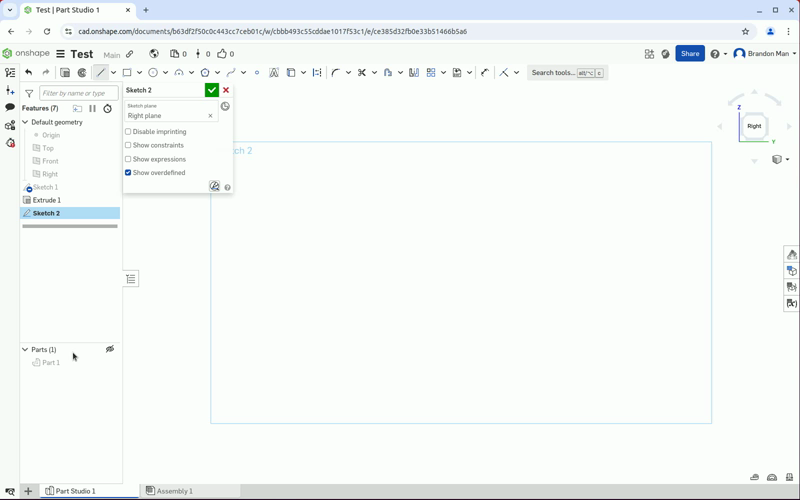
key_down(shift)
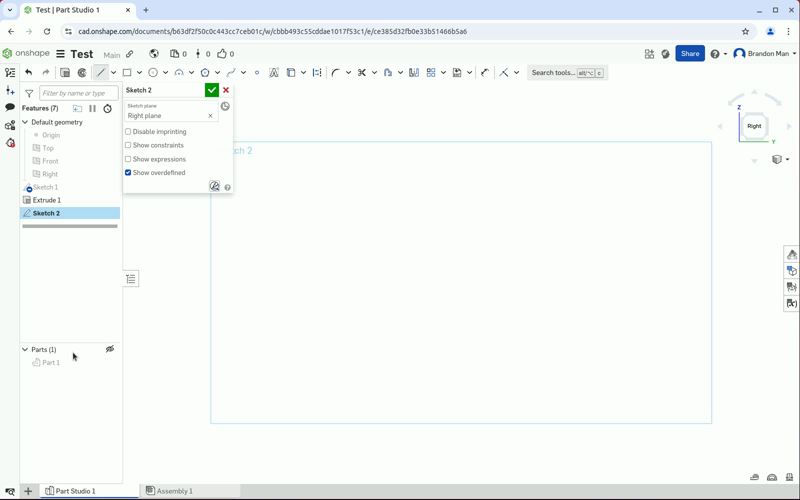
mouse_move(460, 207)
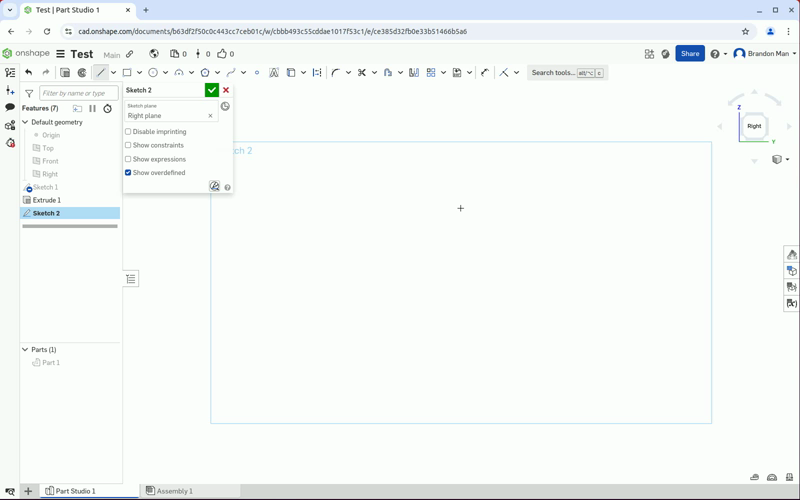
click(460, 207)
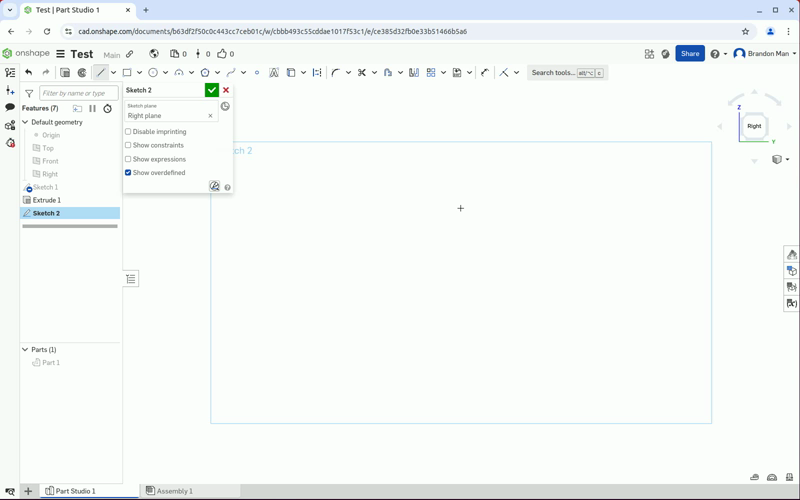
key_up(shift)
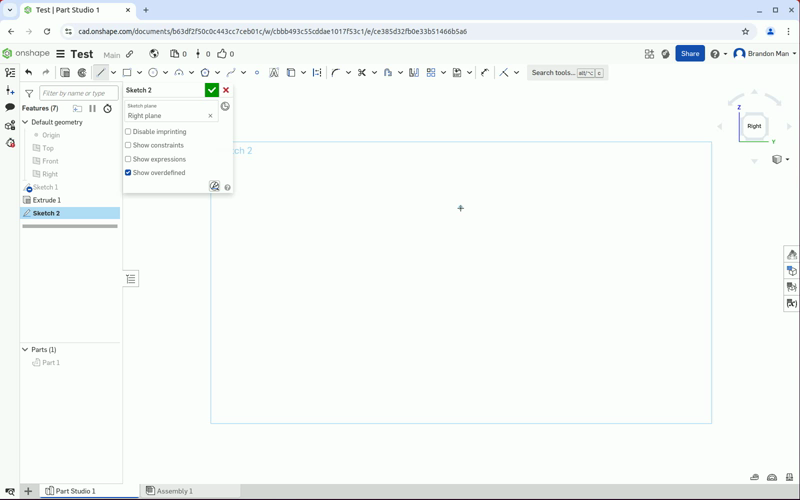
key_down(shift)
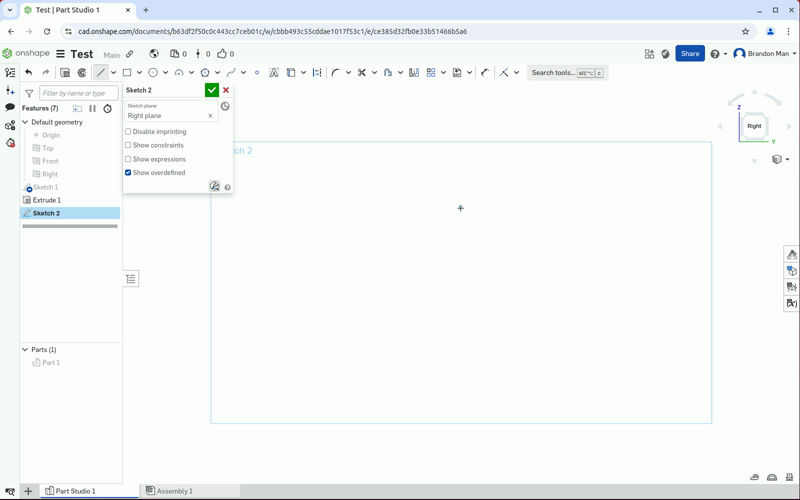
mouse_move(551, 207)
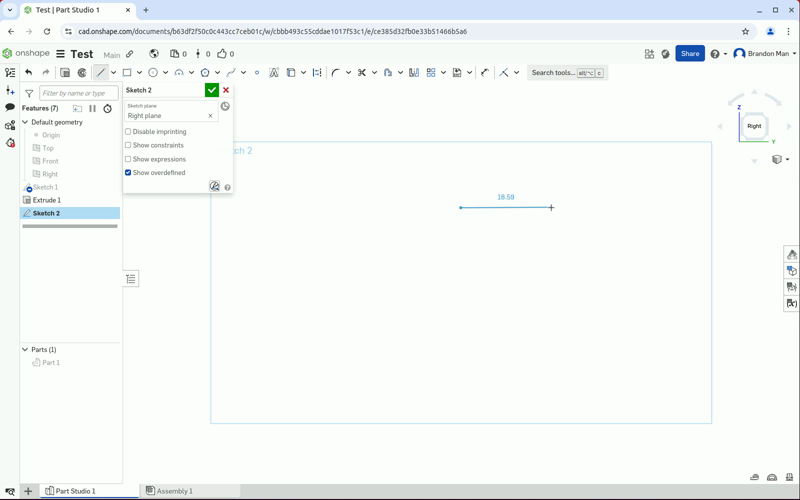
click(551, 207)
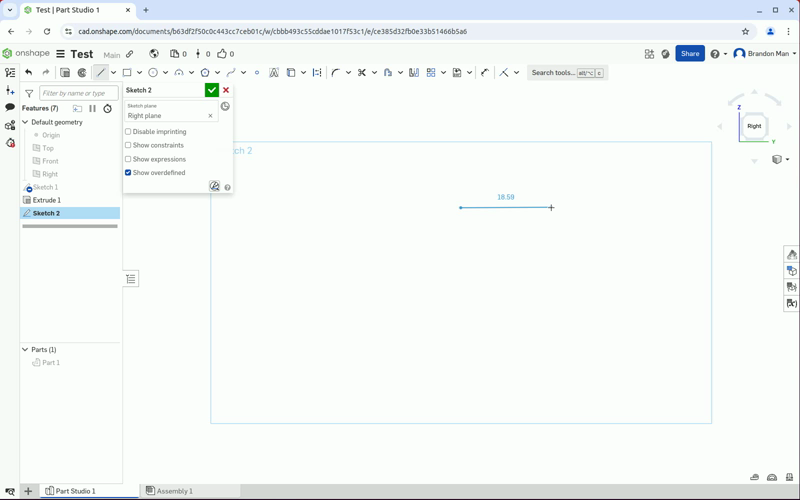
key_up(shift)
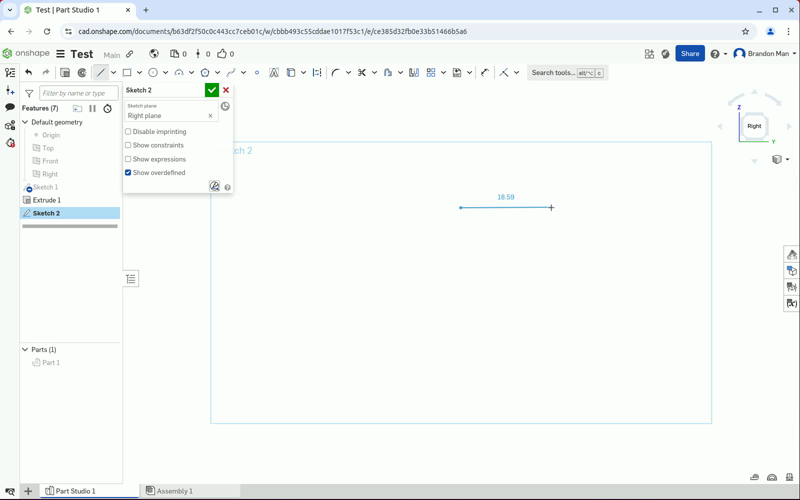
key_down(shift)
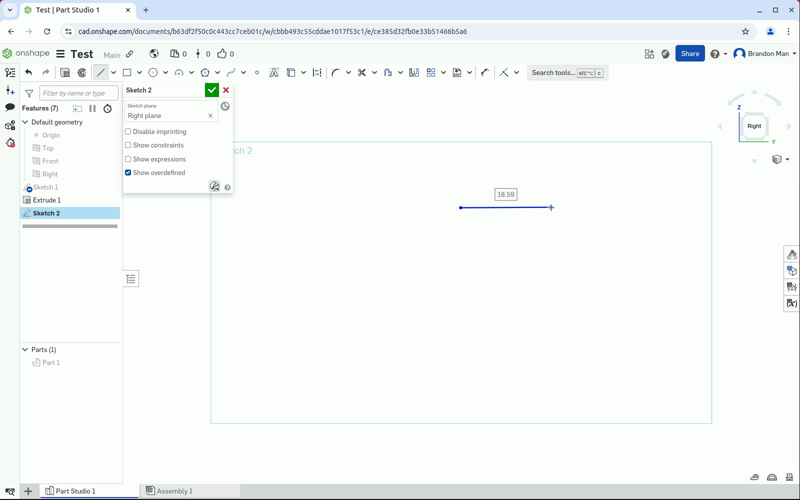
mouse_move(460, 170)
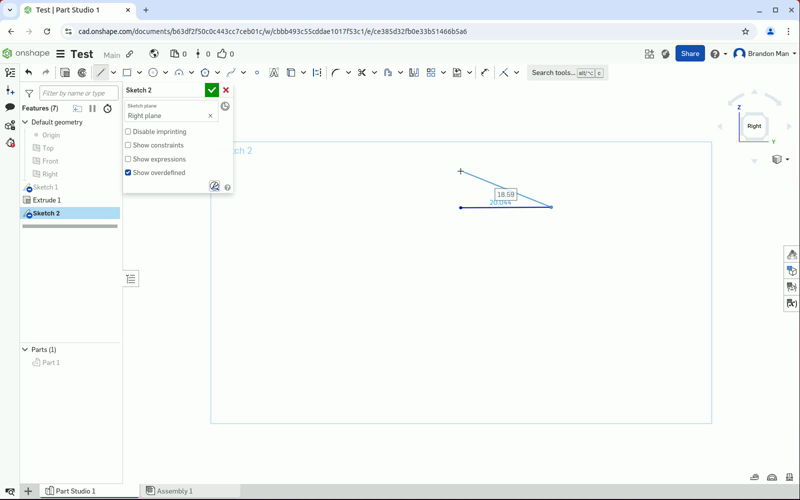
click(460, 170)
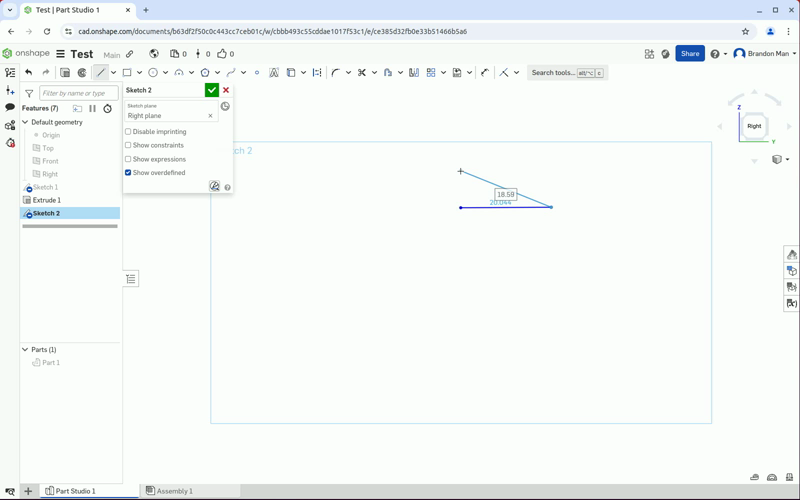
key_up(shift)
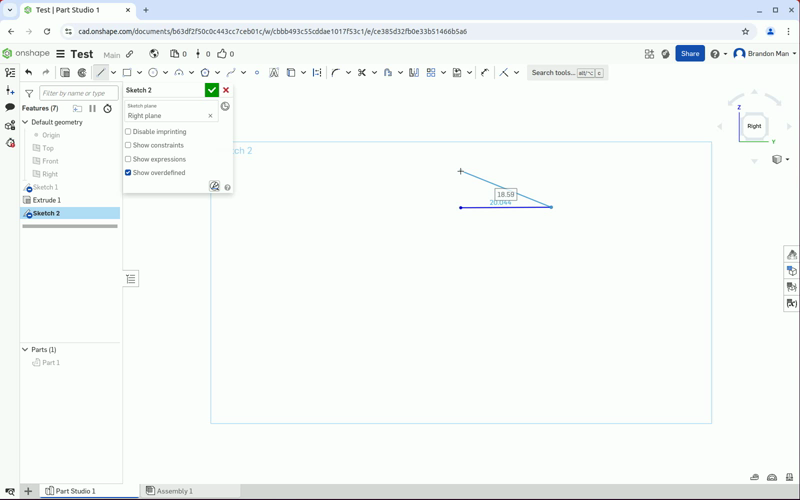
mouse_move(490, 170)
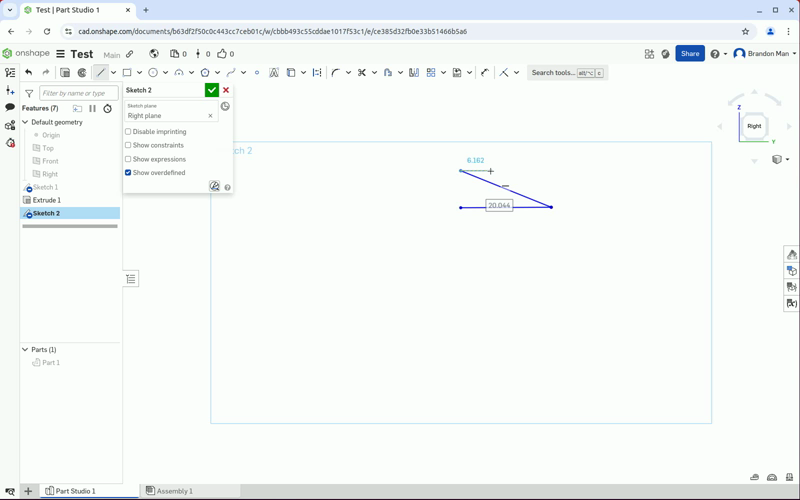
key_down(shift)
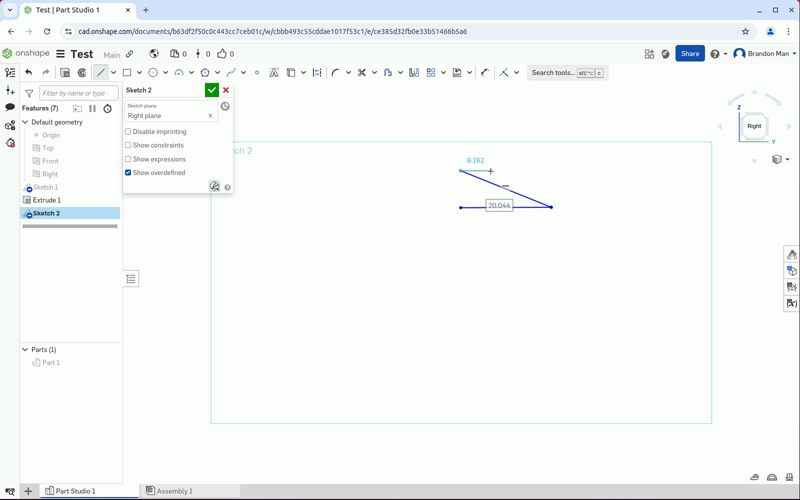
mouse_move(460, 207)
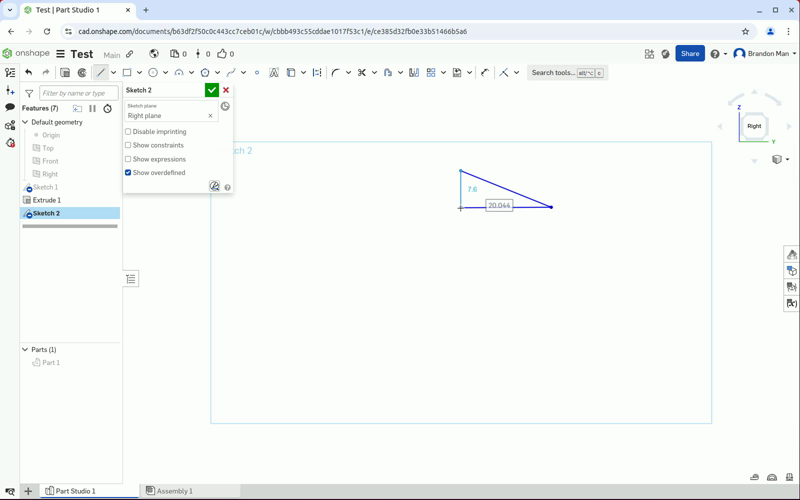
key_up(shift)
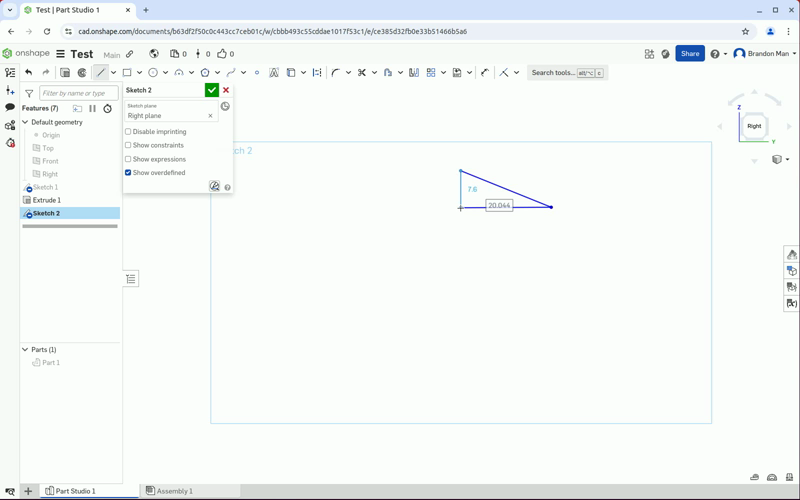
click(460, 207)
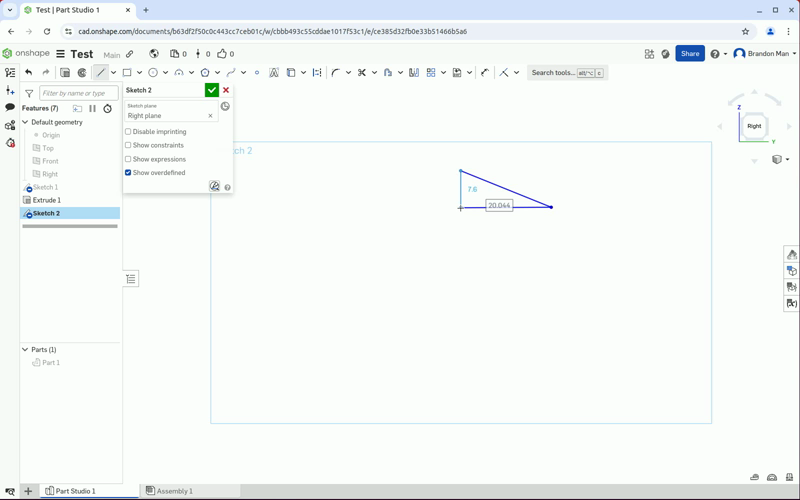
key(esc)
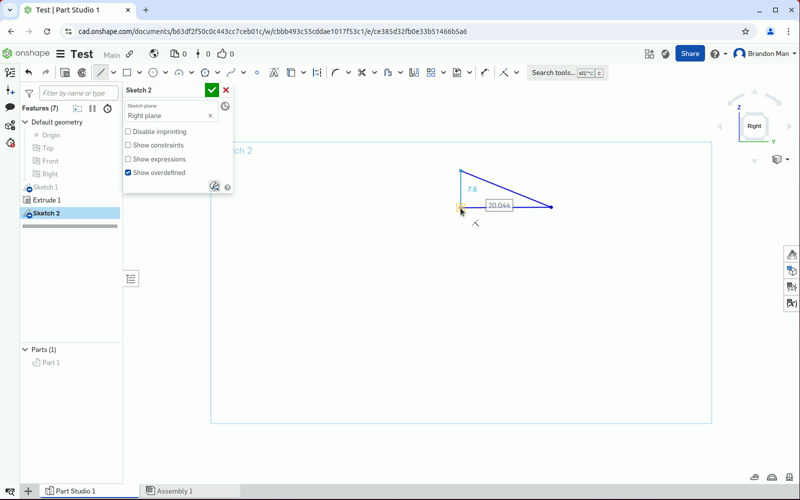
mouse_move(465, 195)
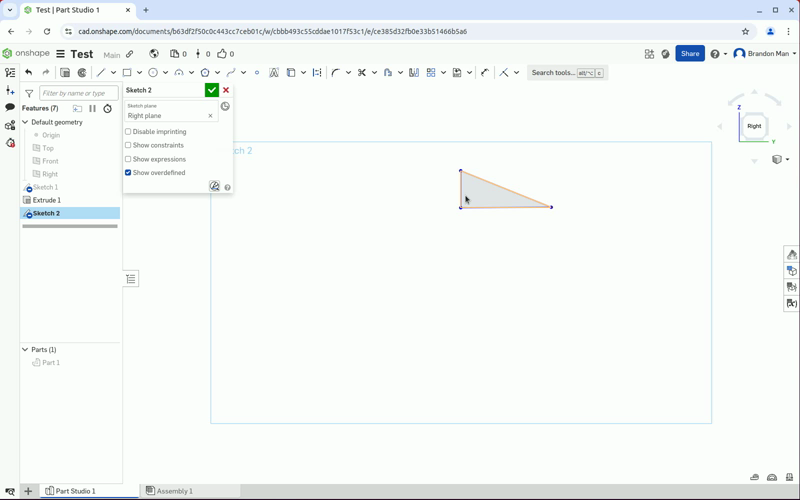
scroll(6)
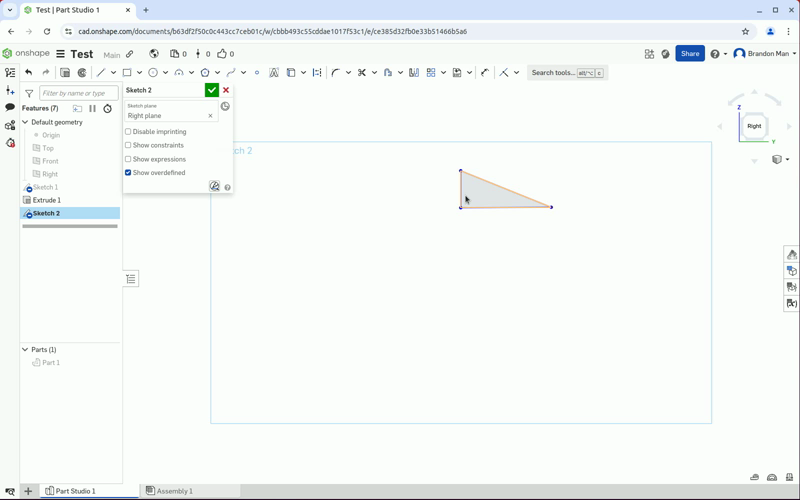
scroll(6)
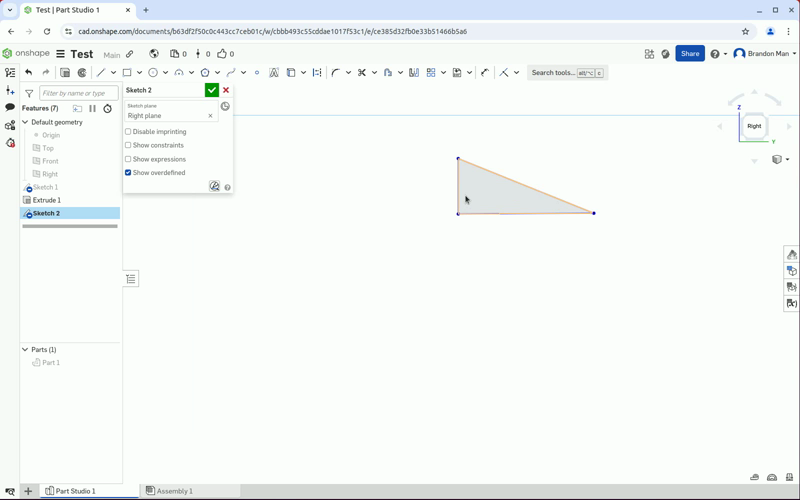
scroll(6)
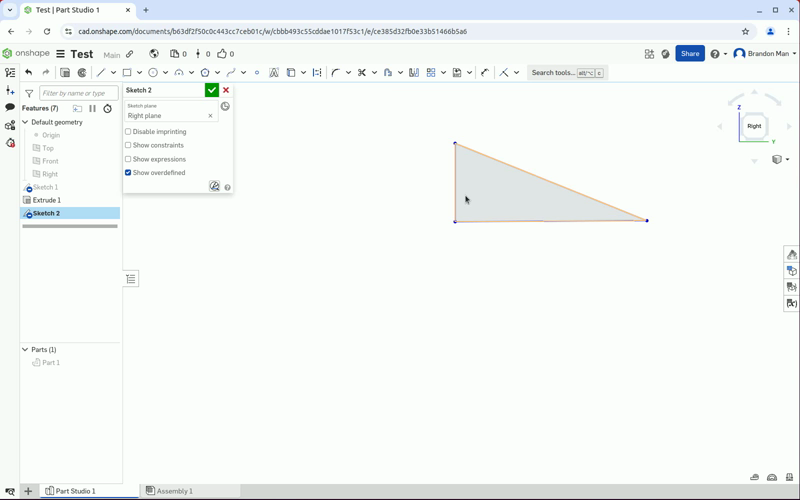
scroll(6)
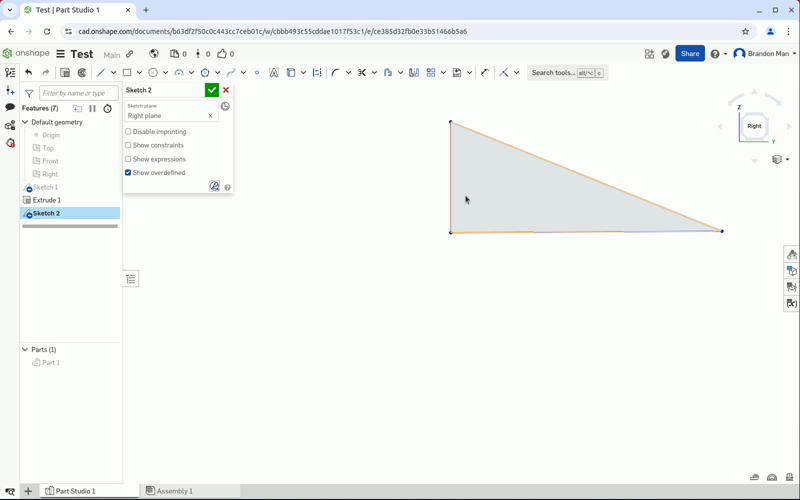
scroll(6)
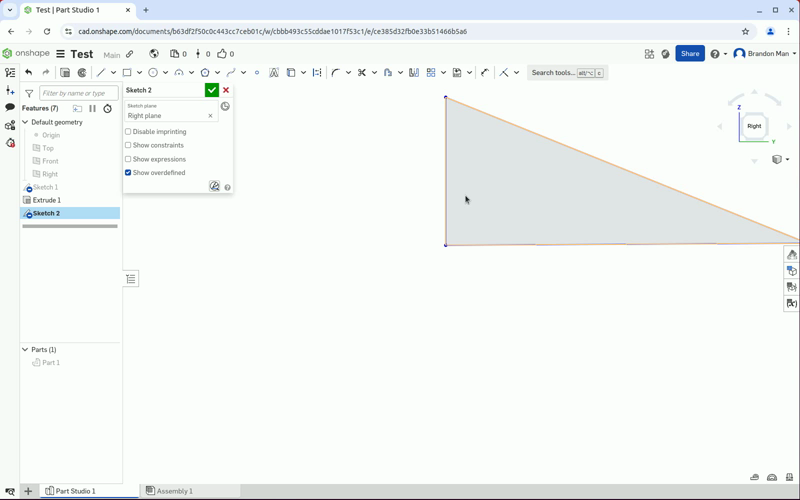
scroll(6)
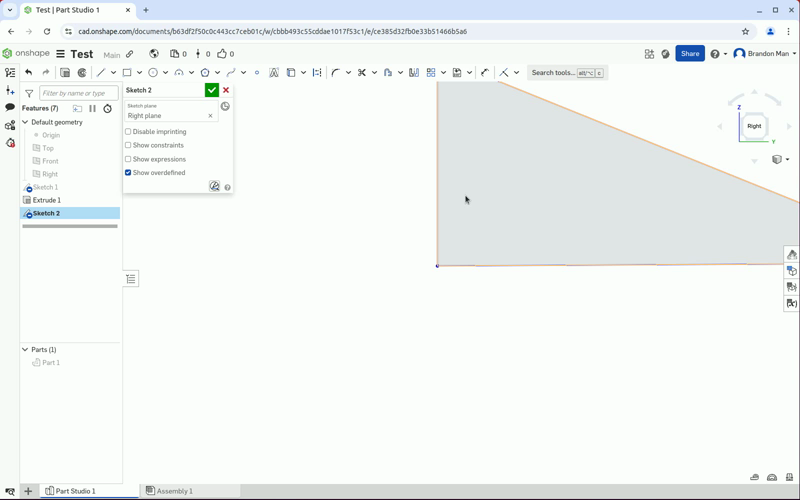
scroll(6)
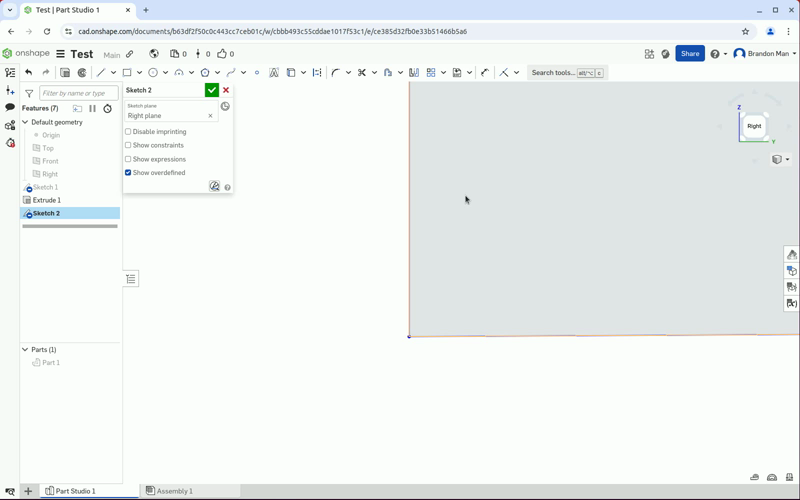
click(465, 195)
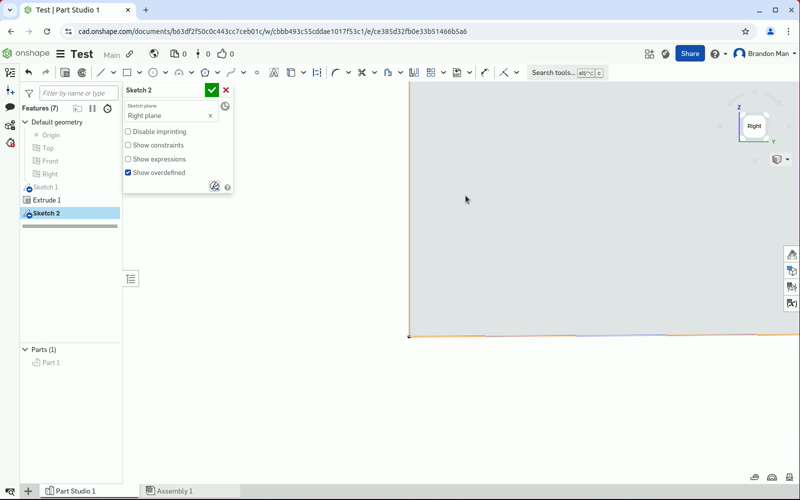
scroll(-6)
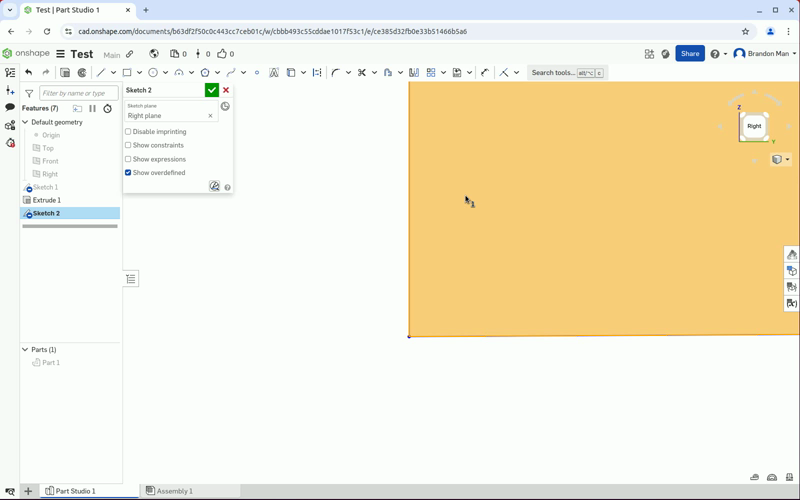
scroll(-6)
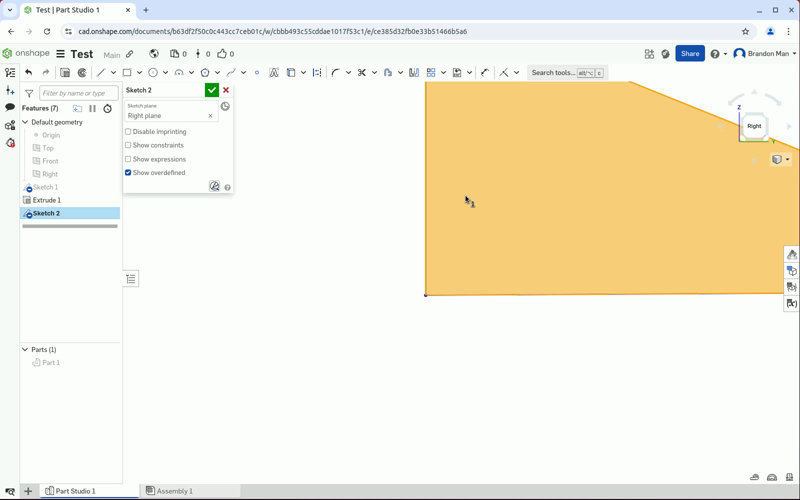
scroll(-6)
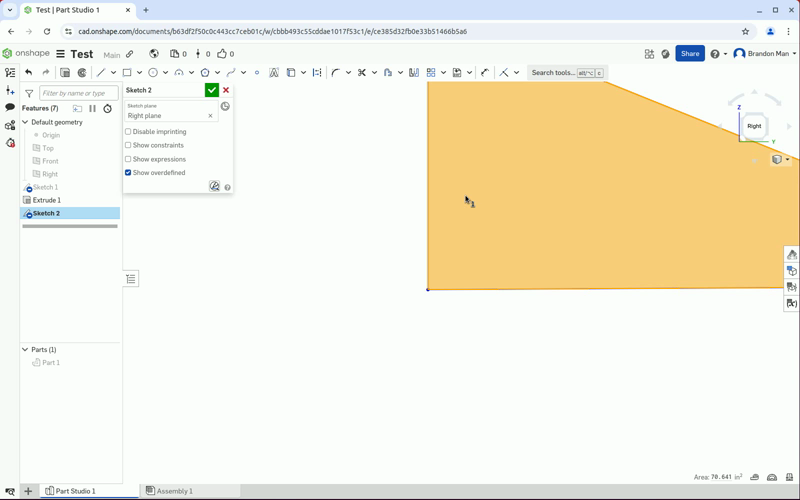
scroll(-6)
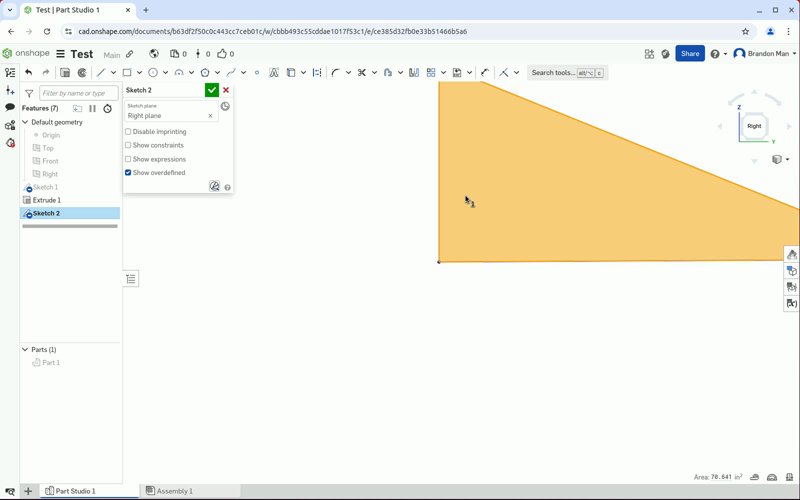
scroll(-6)
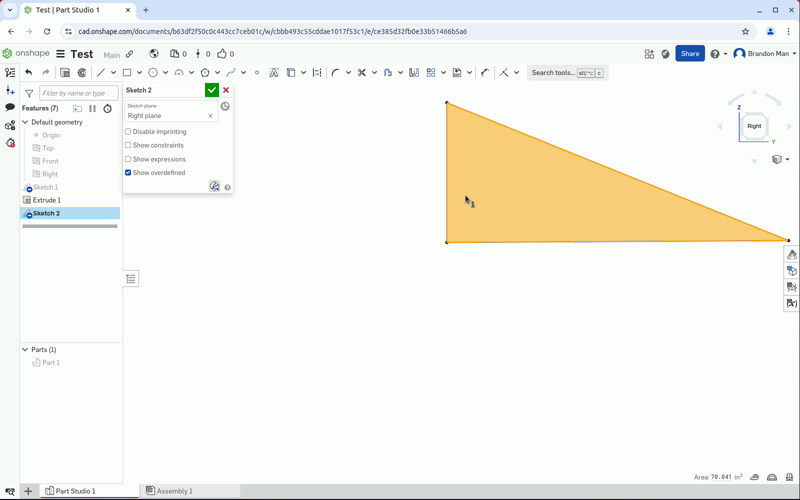
scroll(-6)
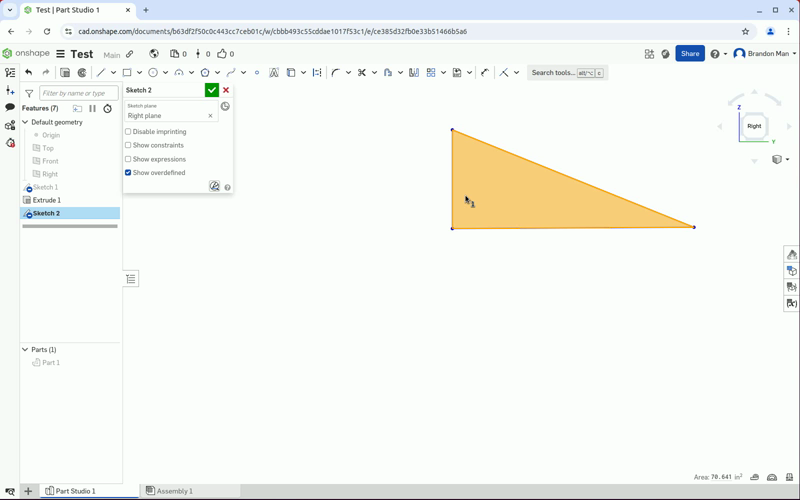
scroll(-6)
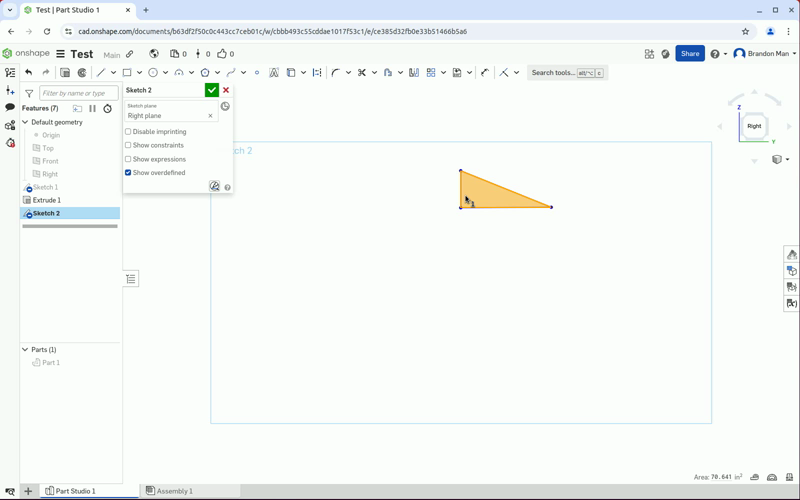
mouse_move(73, 352)
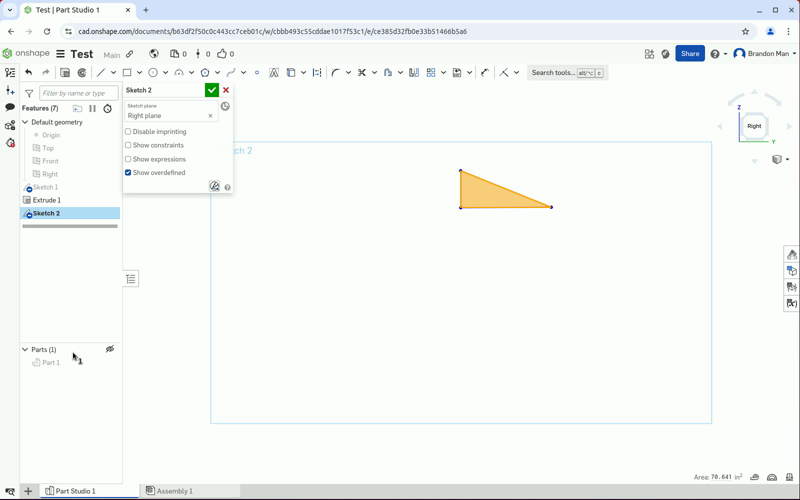
key(shift+y)
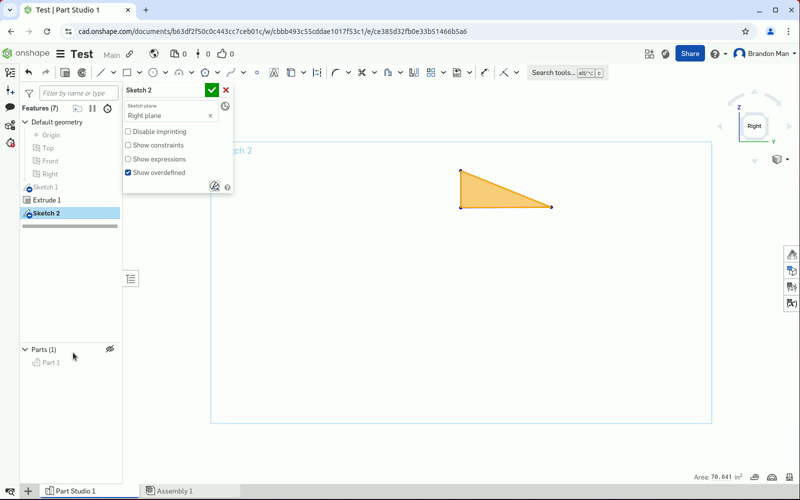
key(shift+e)
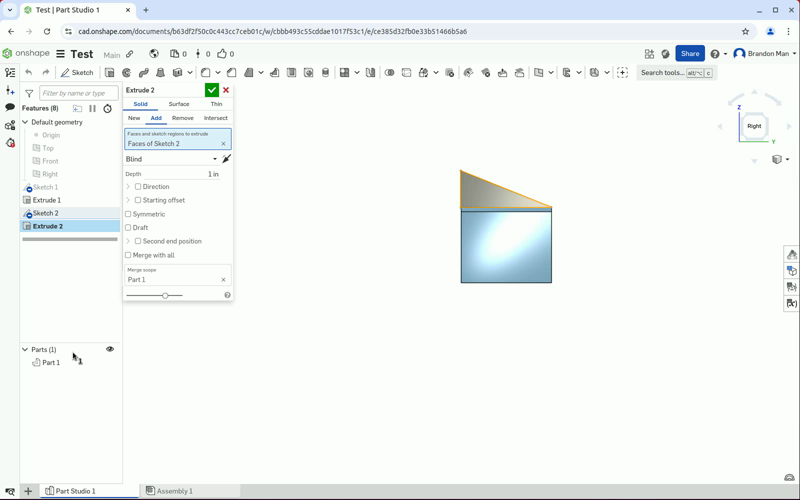
mouse_move(143, 106)
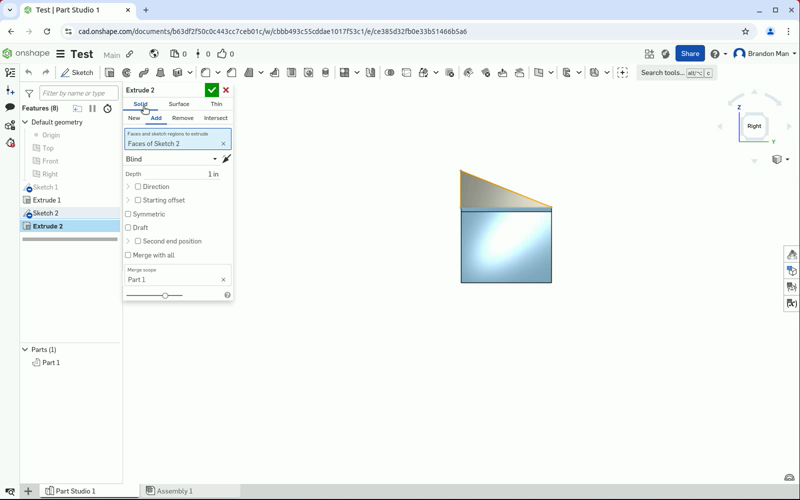
click(143, 106)
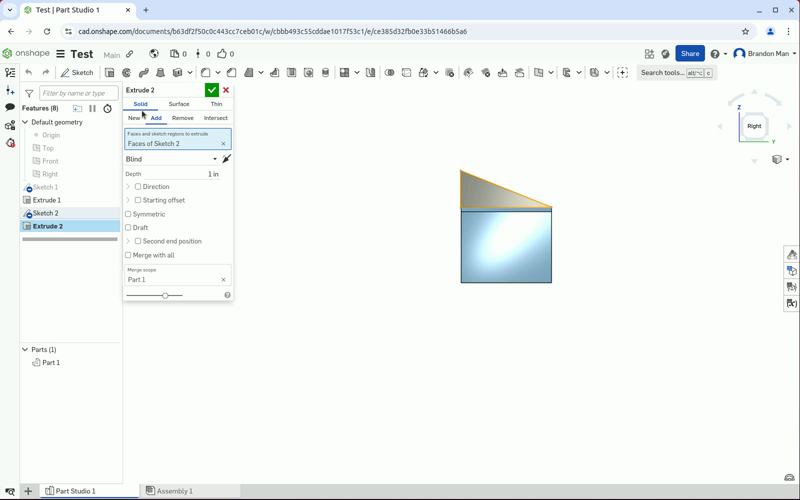
mouse_move(137, 120)
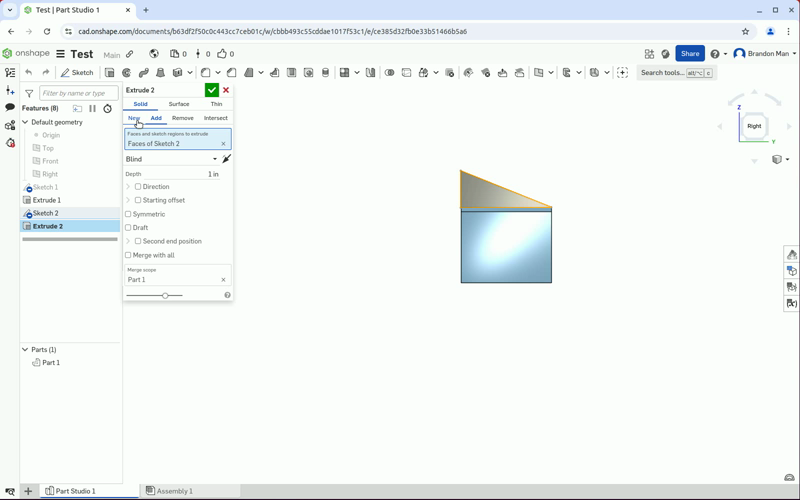
click(137, 120)
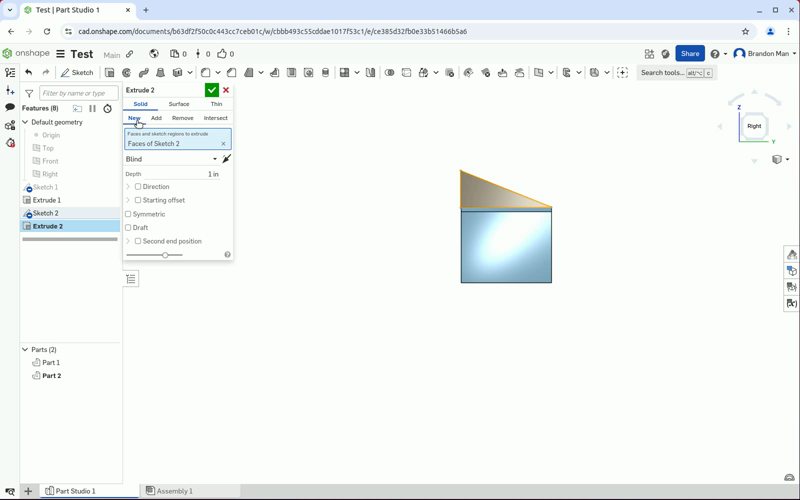
key(tab, 4)
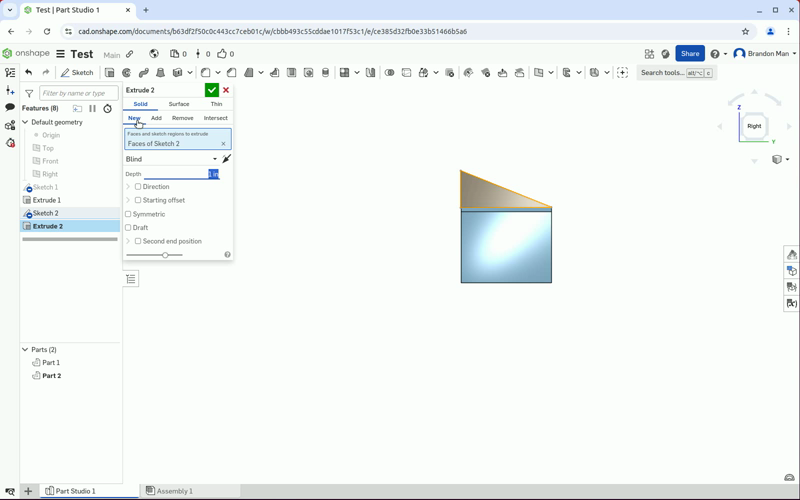
text(14.202)
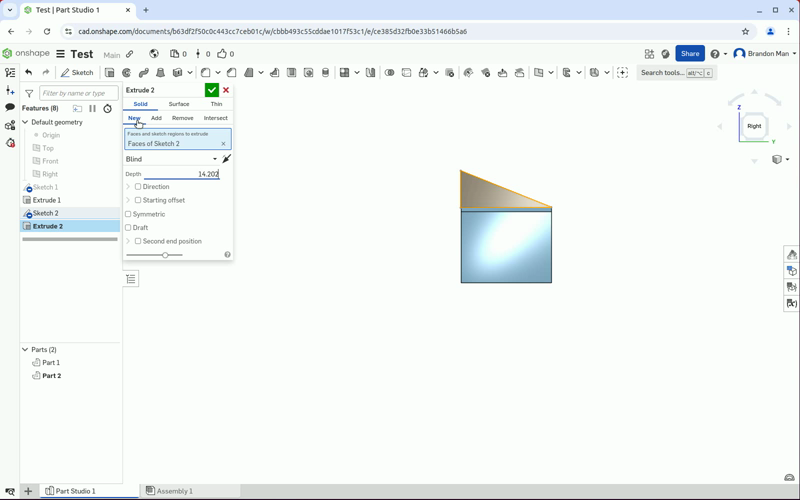
key(enter)
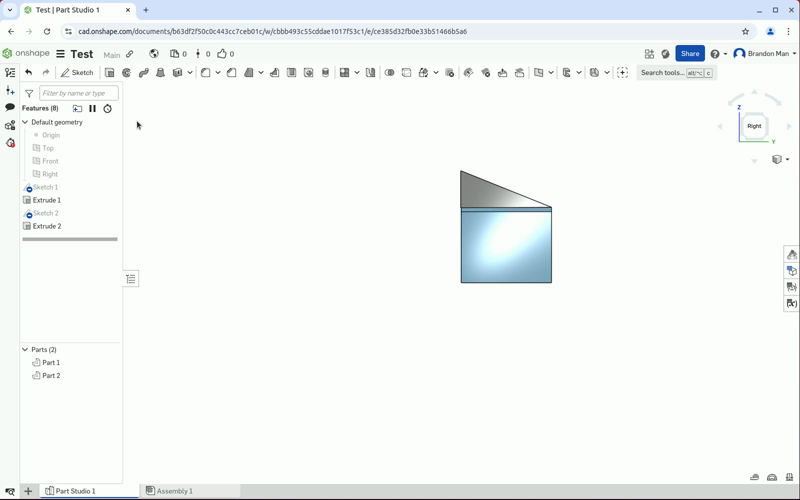
key(shift+h)
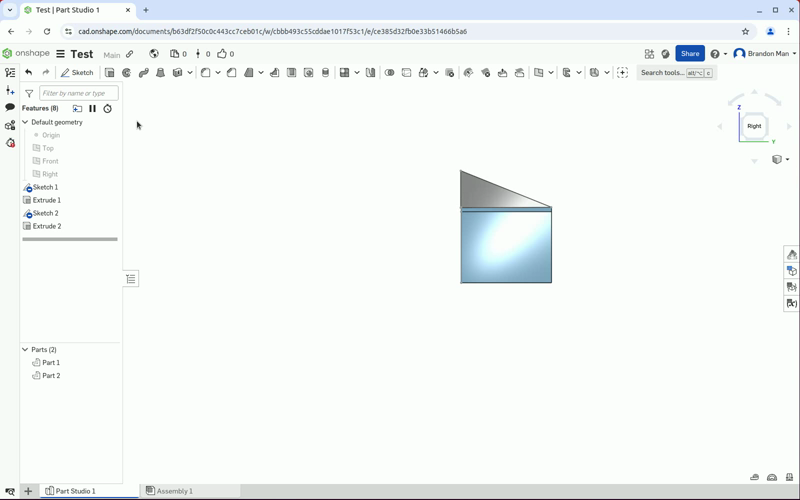
key(shift+h)
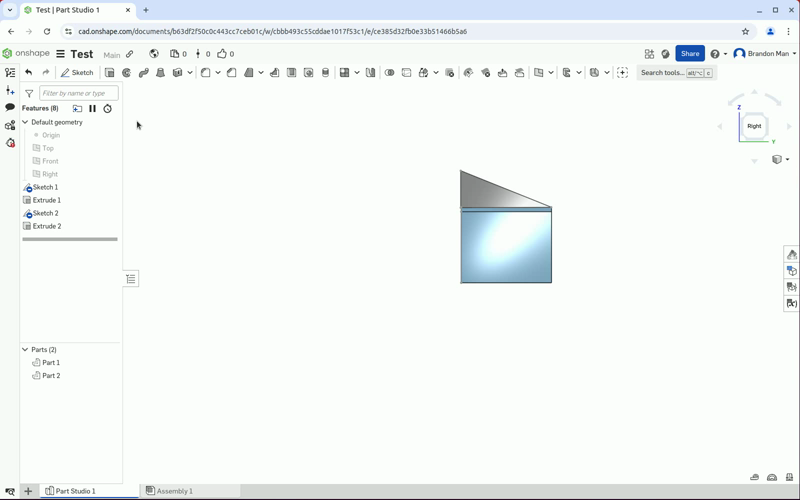
key(shift+7)
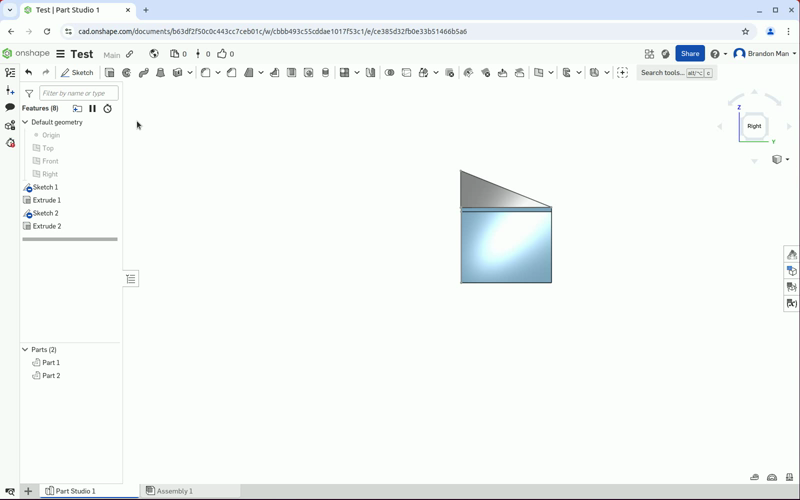
key(right, 2)
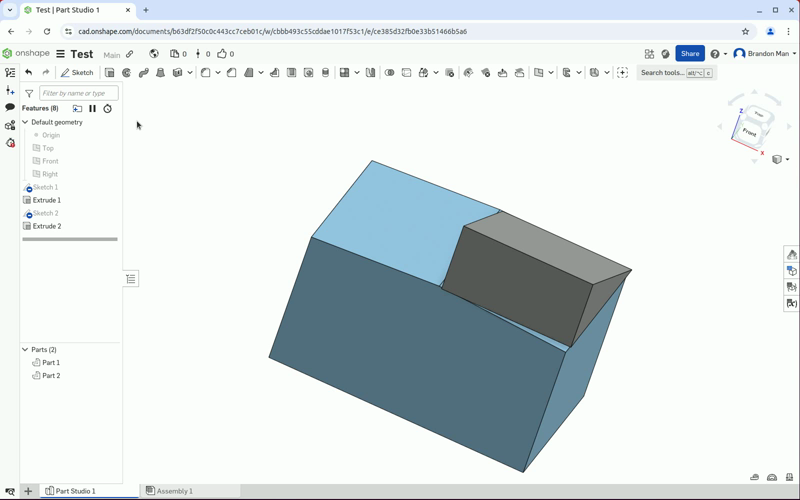
key(down, 2)
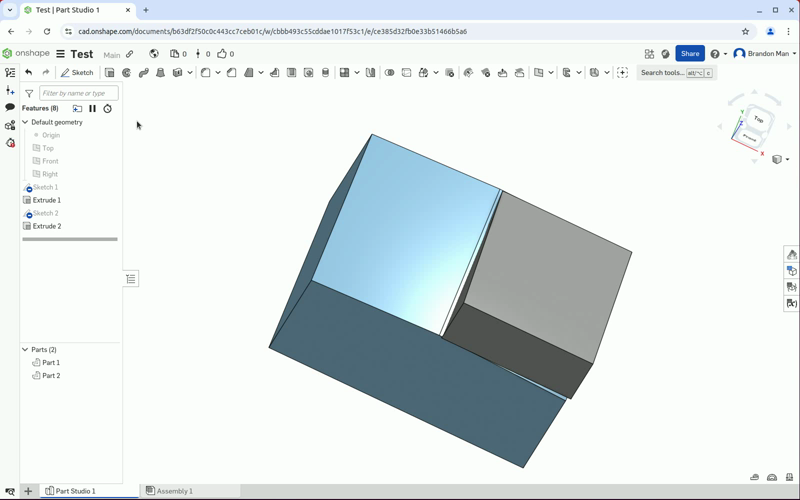
key(up, 2)
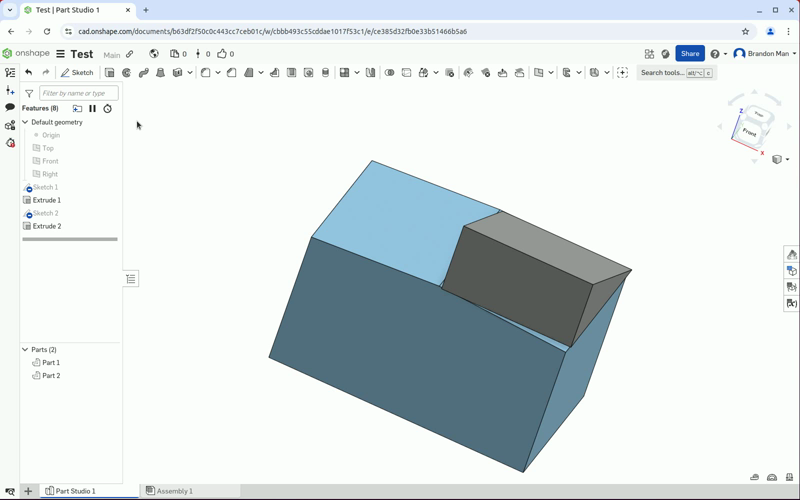
key(left, 2)
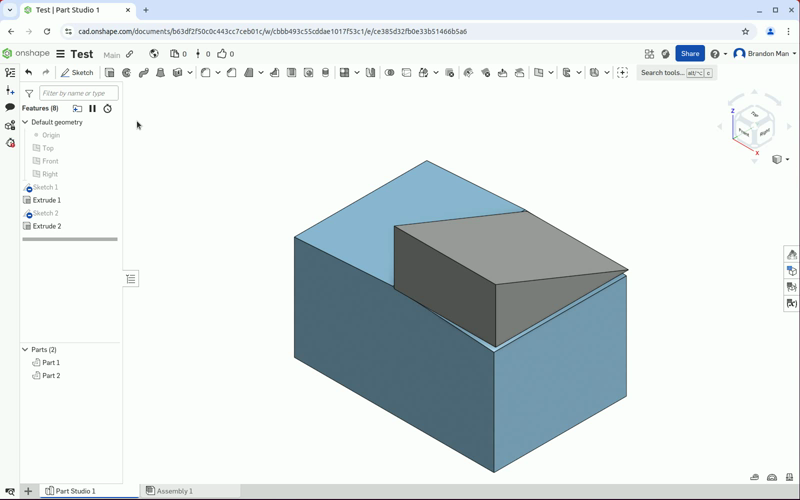
mouse_move(73, 189)
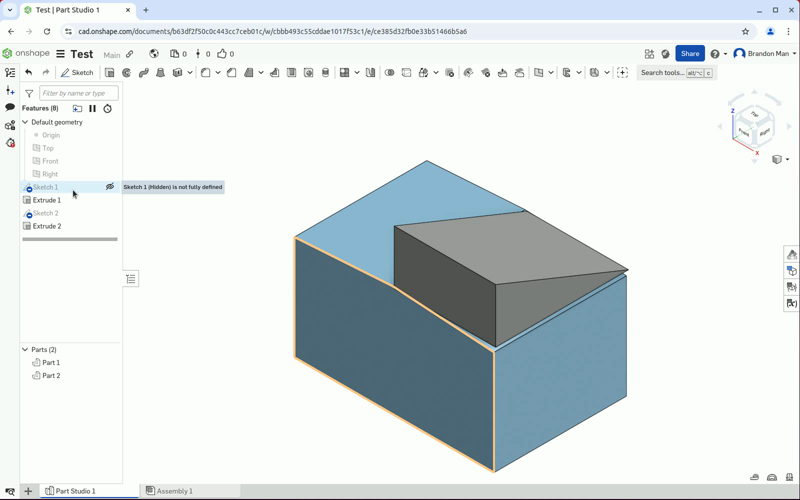
click(73, 189)